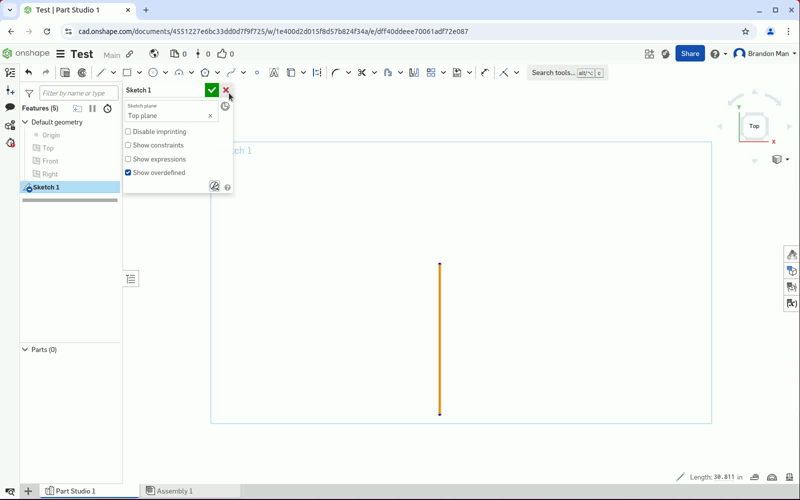
key(shift+h)
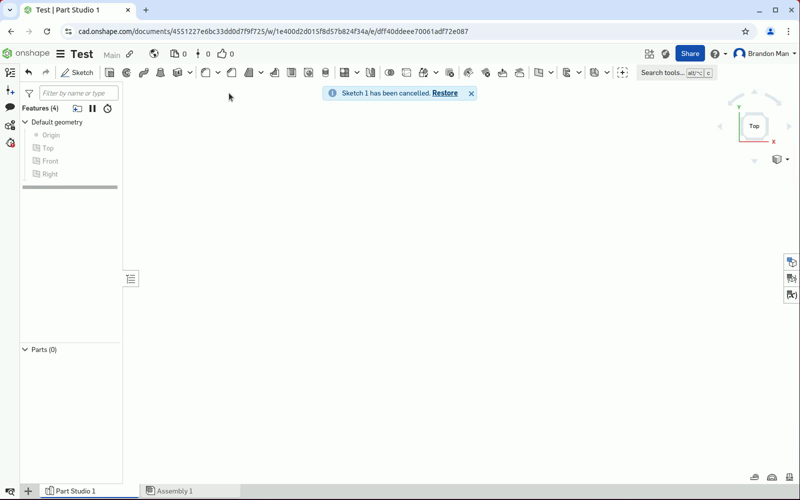
mouse_move(73, 352)
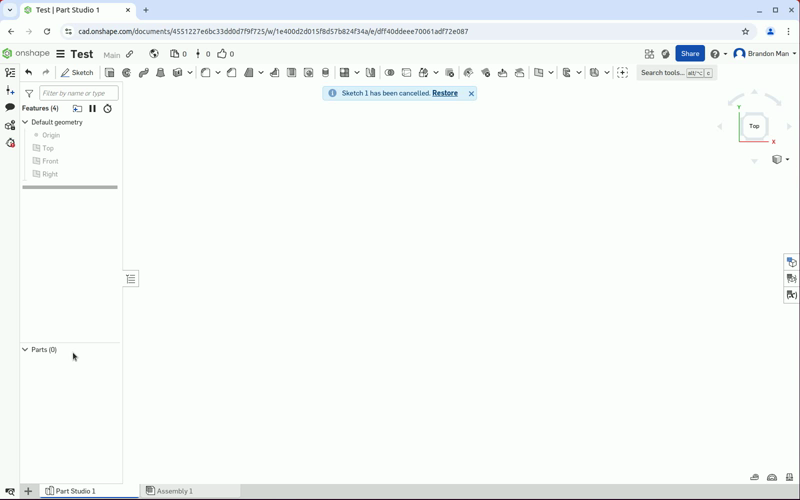
key(y)
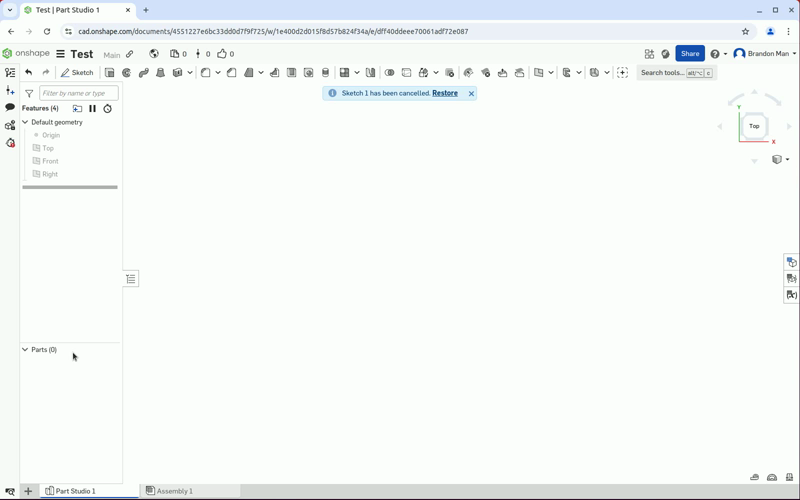
key(shift+p)
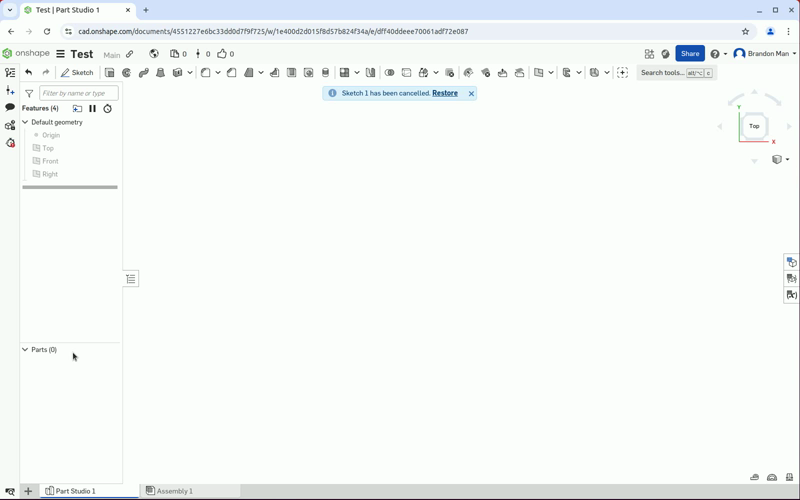
key(space)
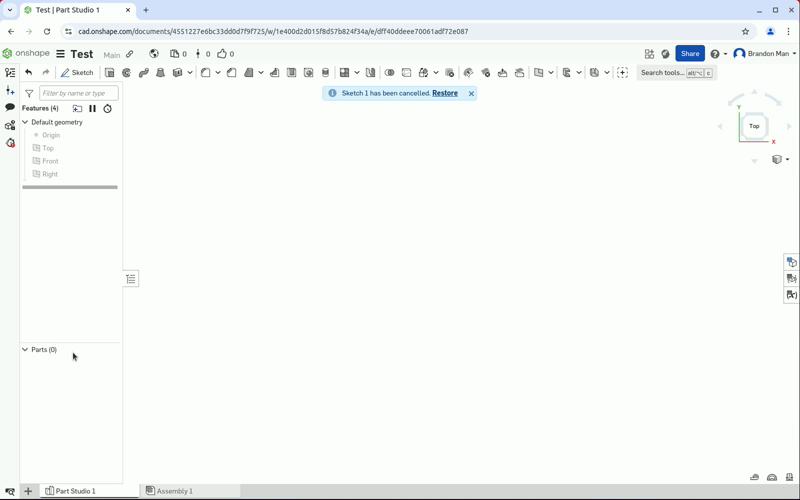
key_down(shift)
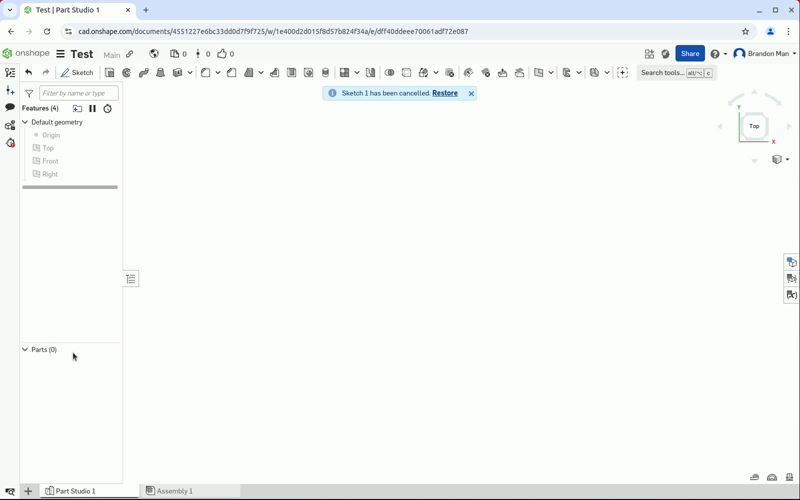
key(up)
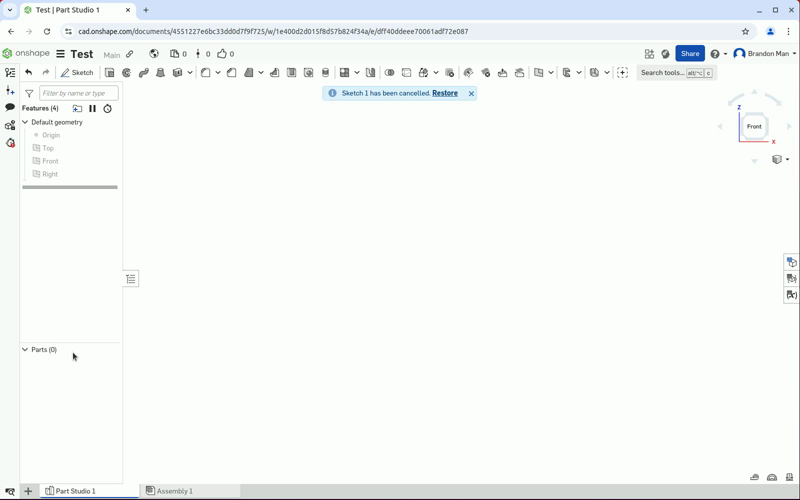
key_up(shift)
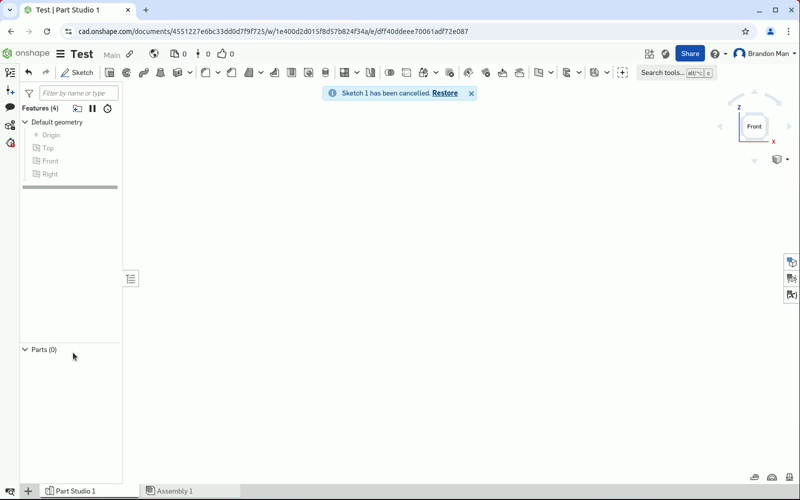
mouse_move(73, 352)
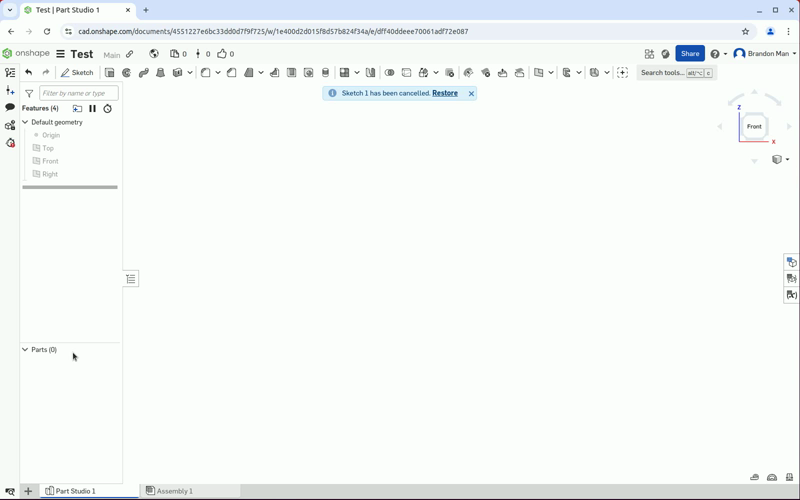
key(shift+y)
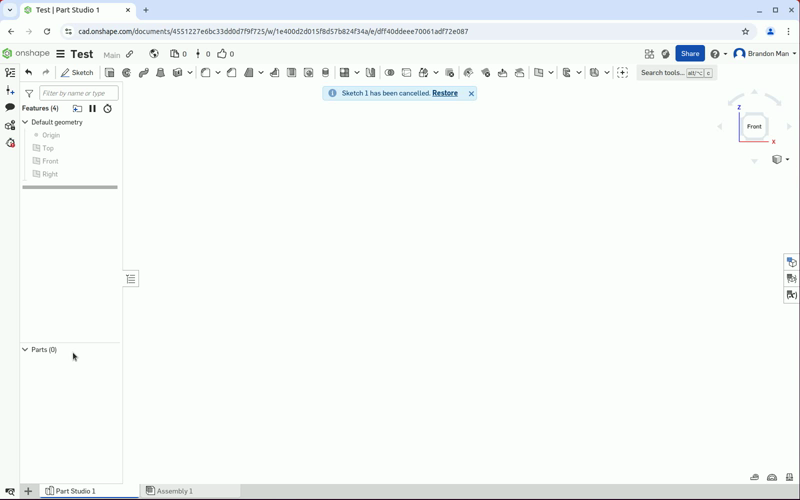
key(shift+s)
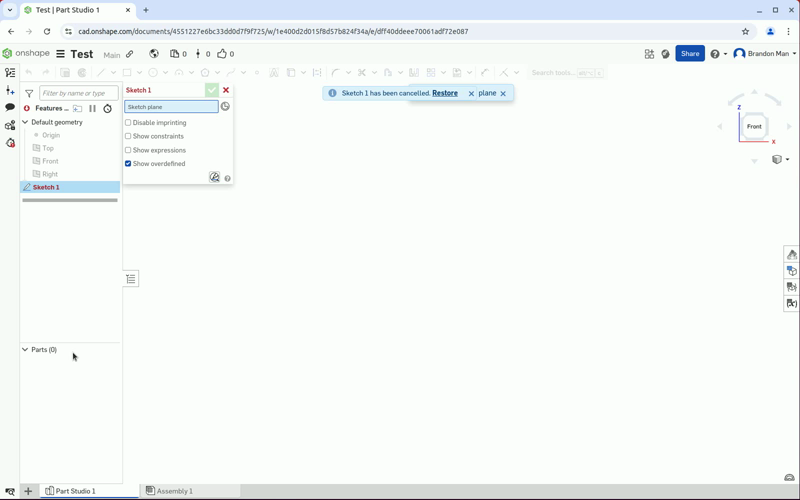
mouse_move(73, 163)
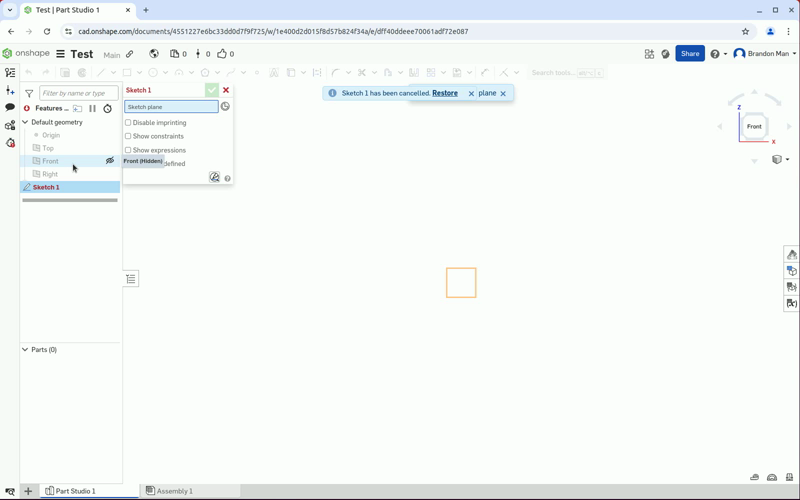
click(73, 163)
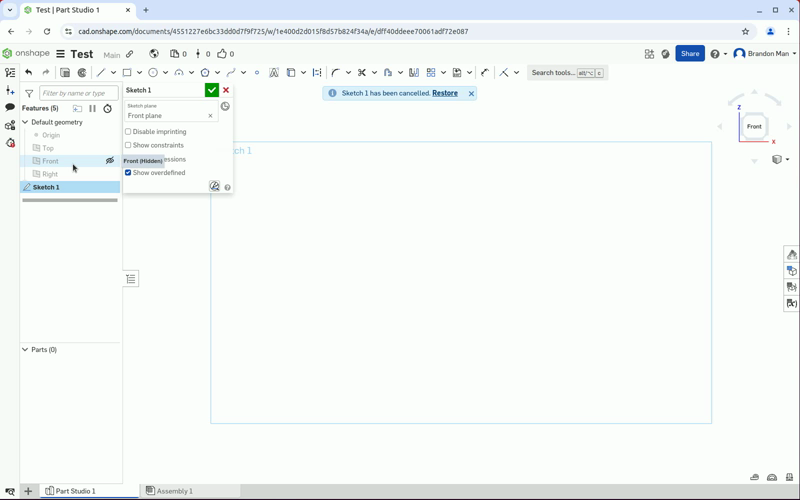
mouse_move(73, 352)
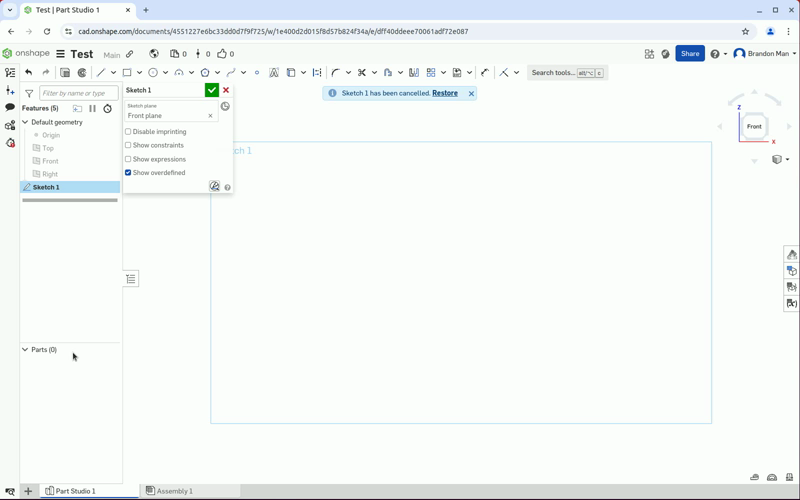
key(y)
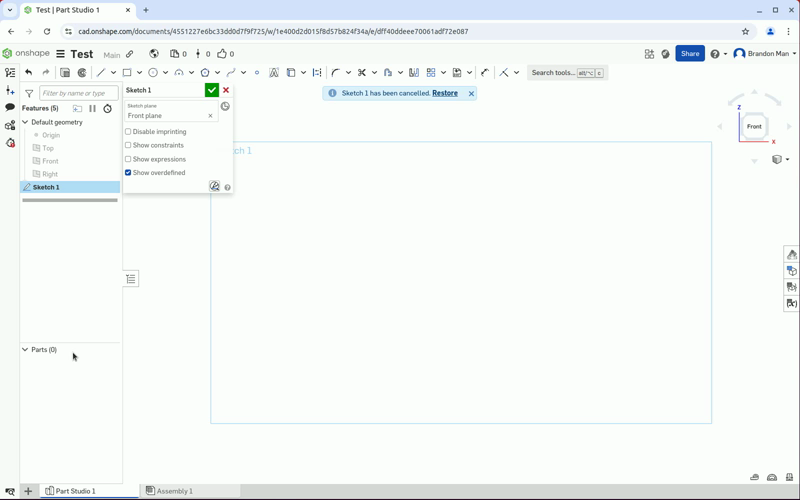
key(l)
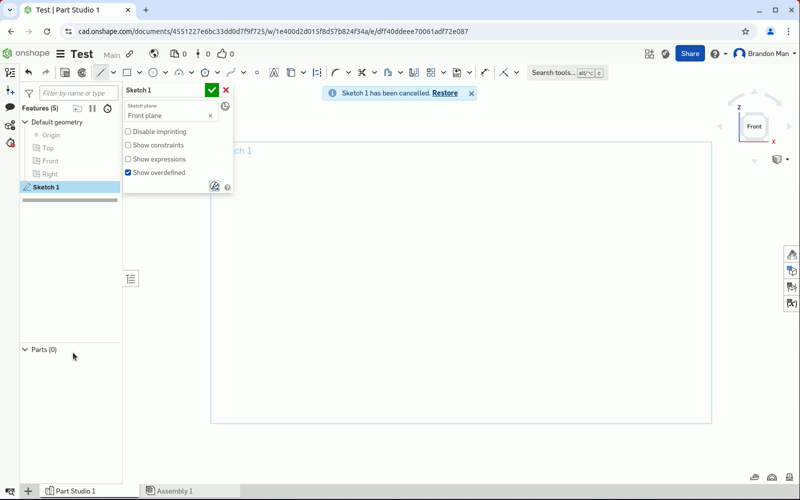
key_down(shift)
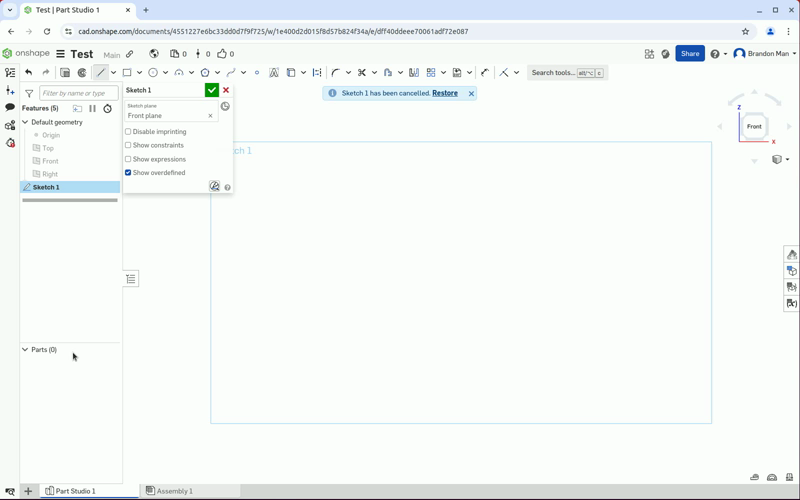
mouse_move(404, 339)
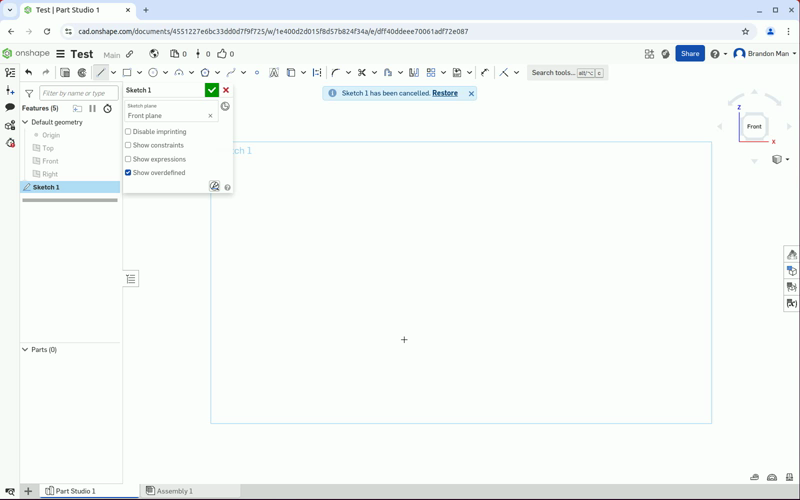
click(404, 339)
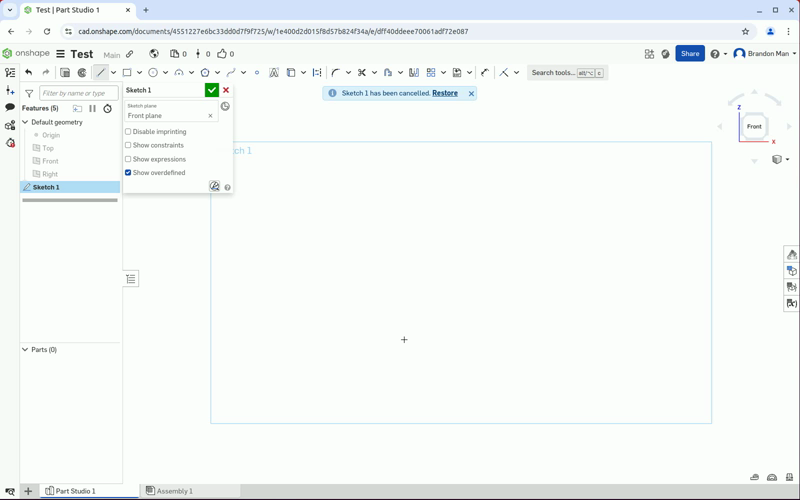
key_up(shift)
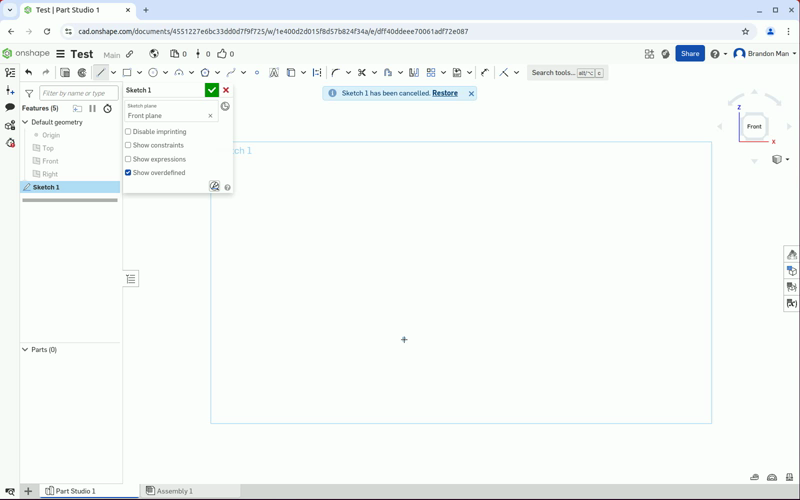
key_down(shift)
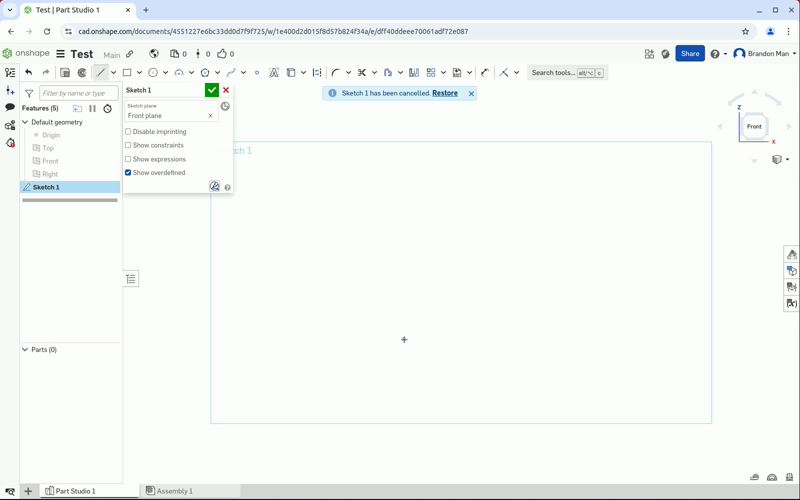
mouse_move(516, 339)
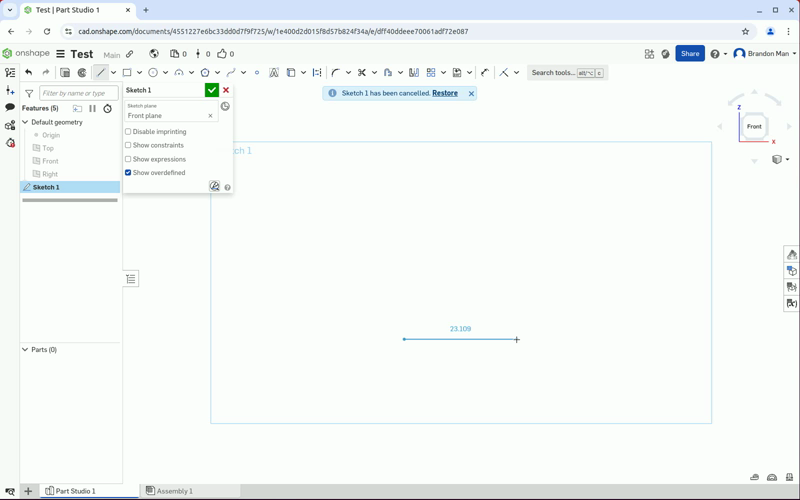
click(516, 339)
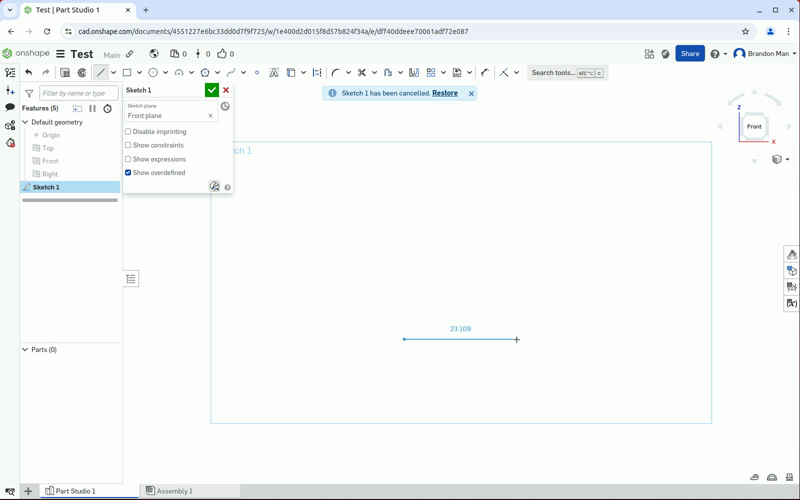
key_up(shift)
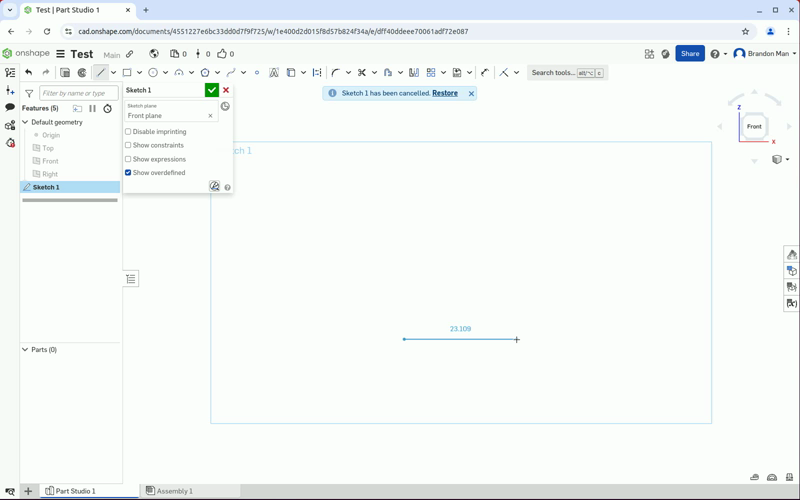
key_down(shift)
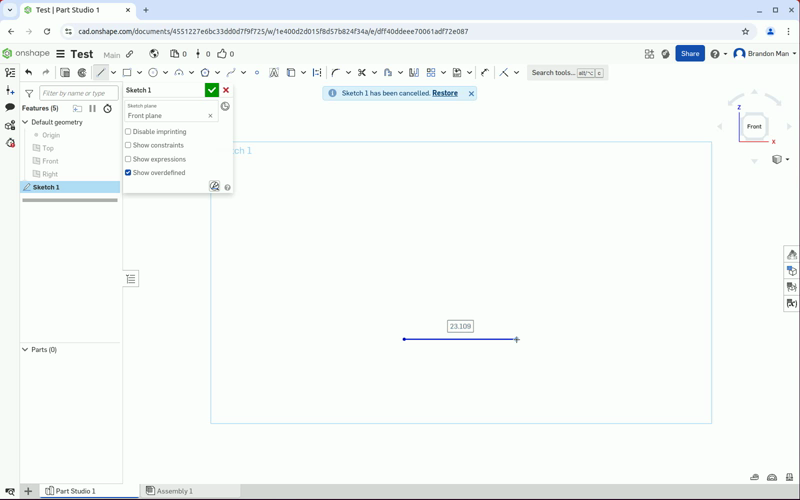
mouse_move(516, 226)
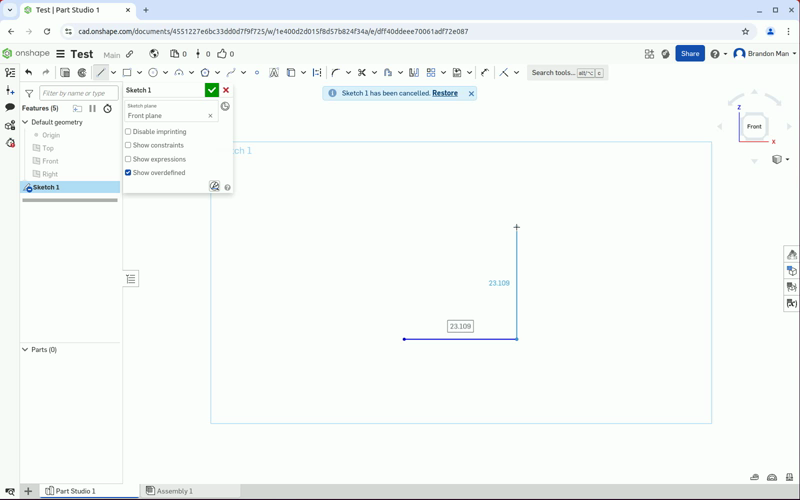
click(516, 226)
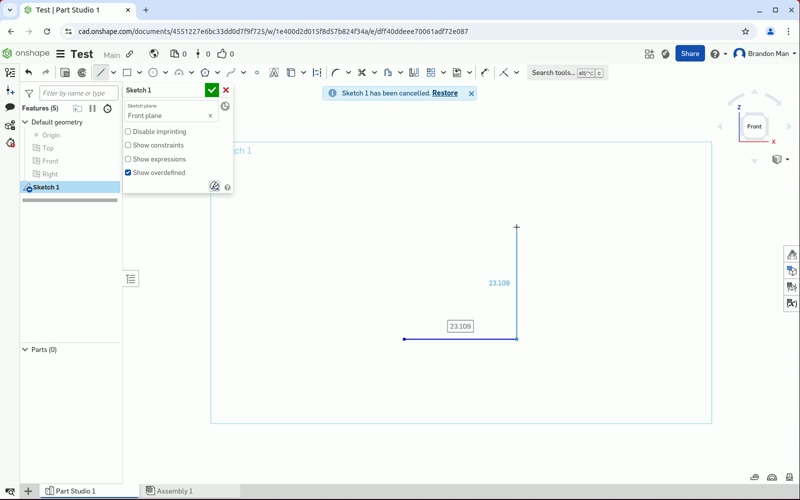
key_up(shift)
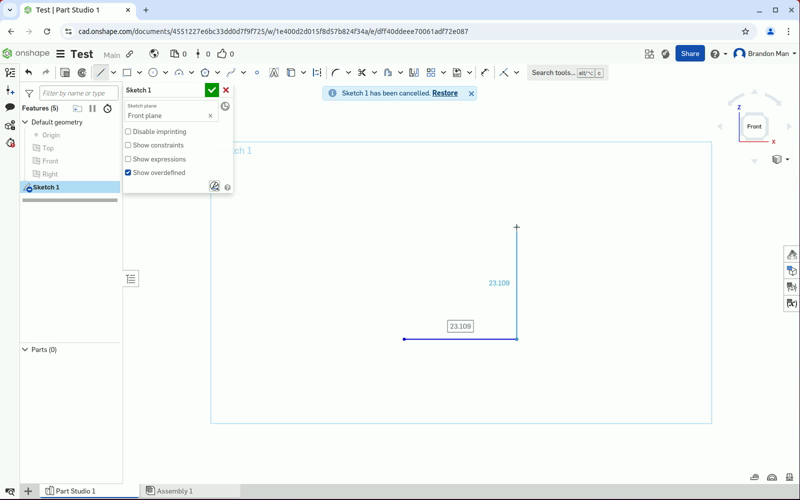
key_down(shift)
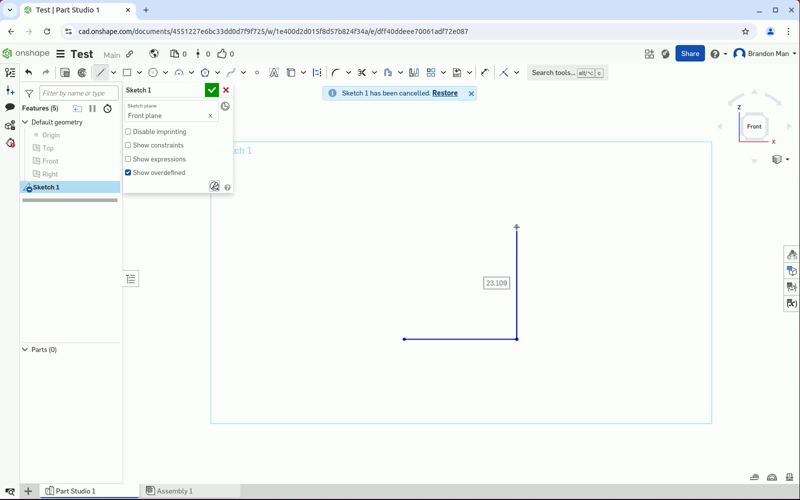
mouse_move(404, 226)
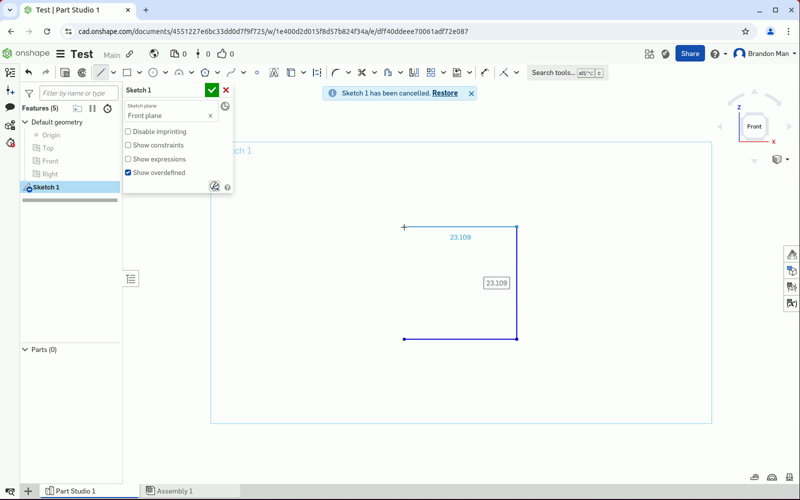
click(404, 226)
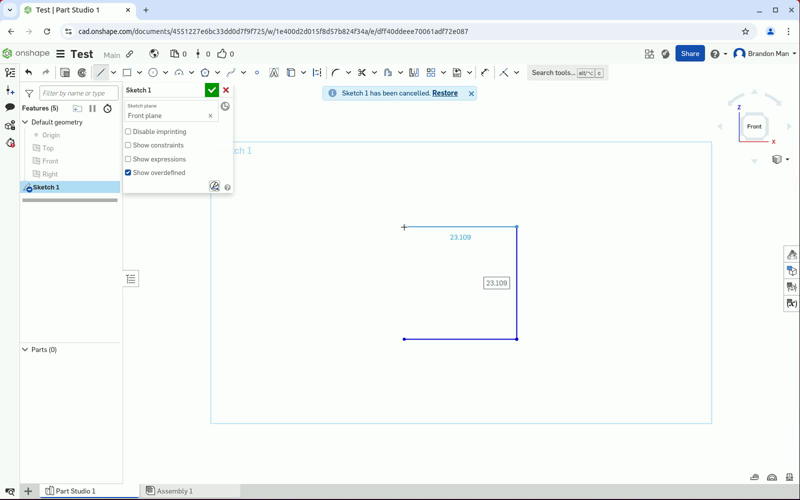
key_up(shift)
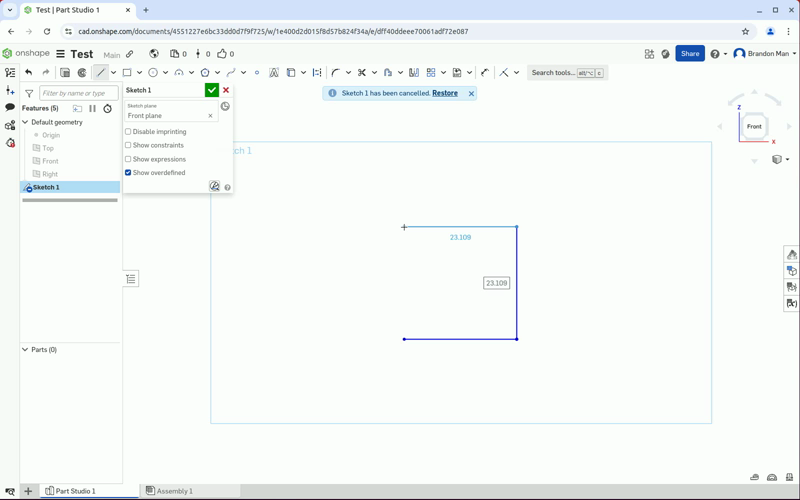
key_down(shift)
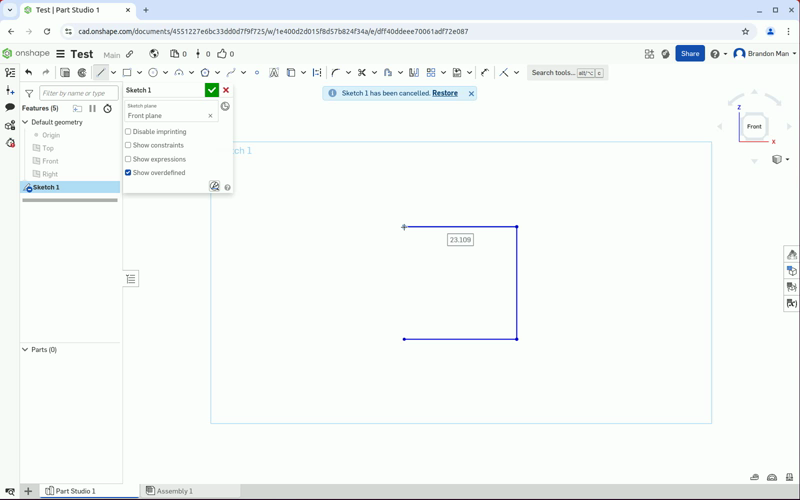
mouse_move(404, 339)
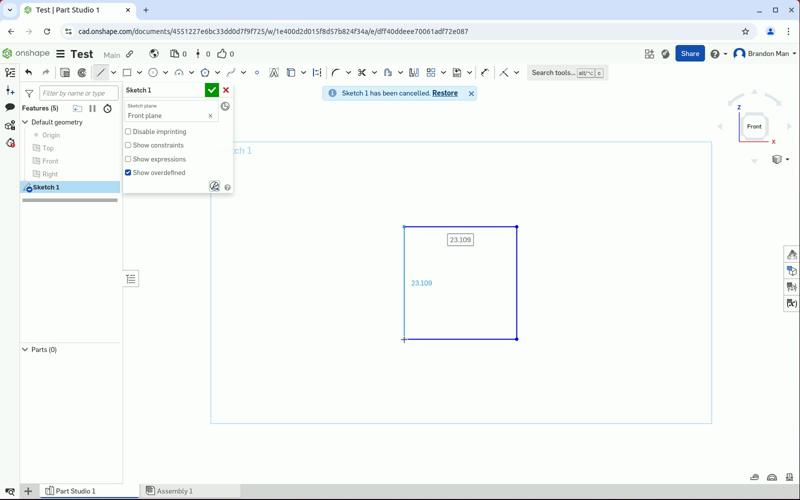
key_up(shift)
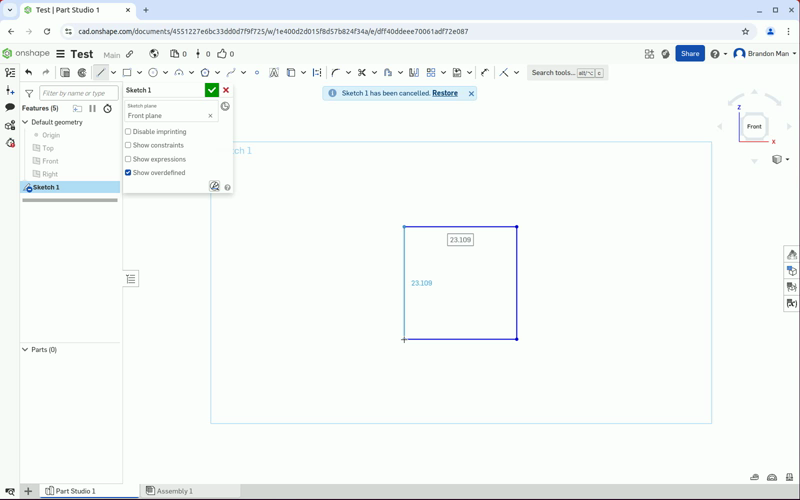
click(404, 339)
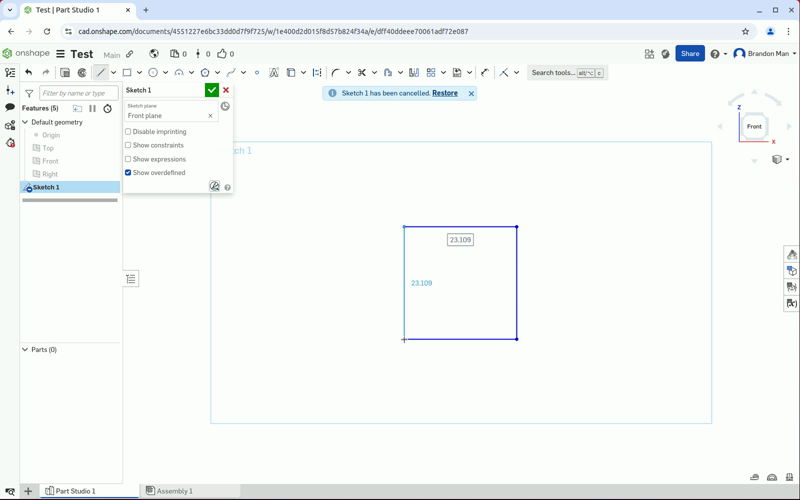
key(esc)
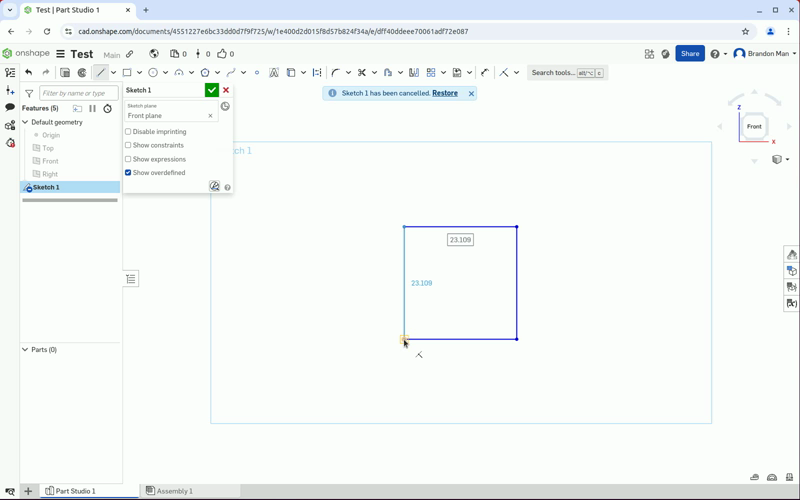
mouse_move(505, 246)
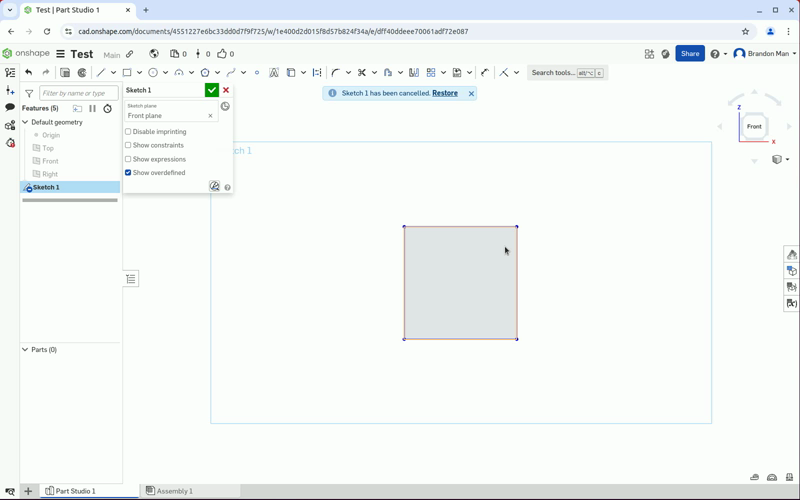
click(505, 246)
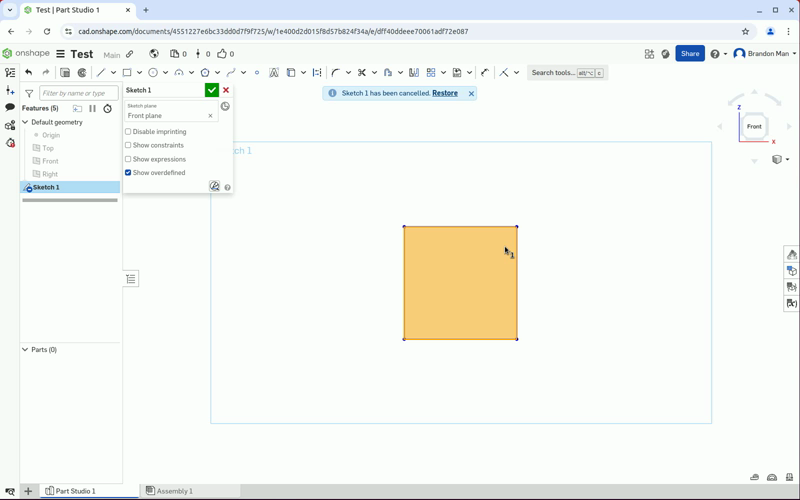
mouse_move(73, 352)
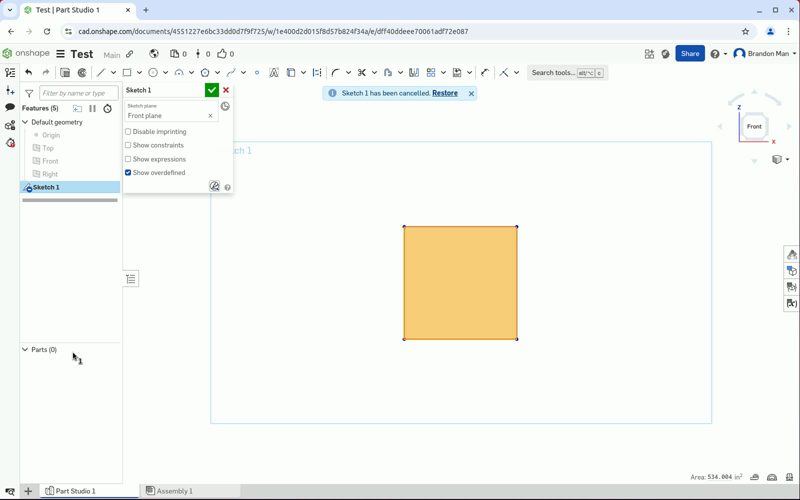
key(shift+y)
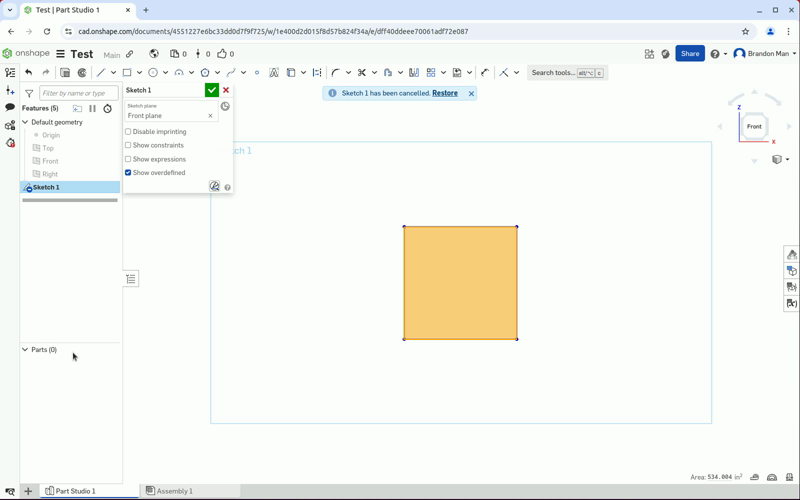
key(shift+e)
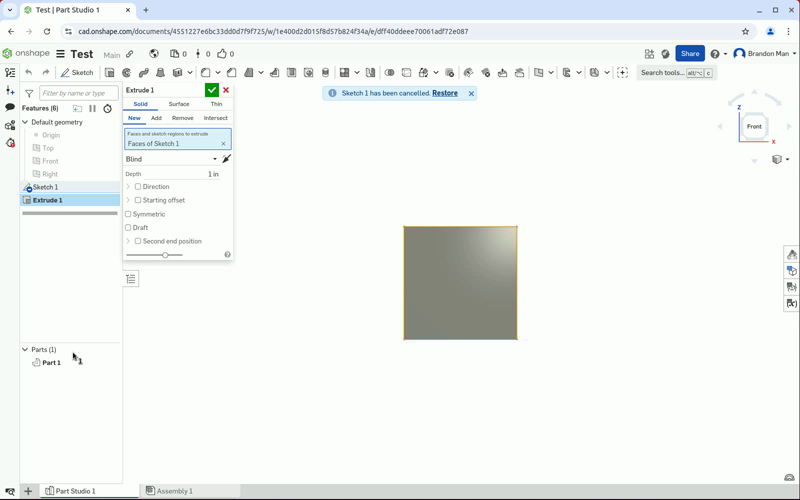
mouse_move(143, 106)
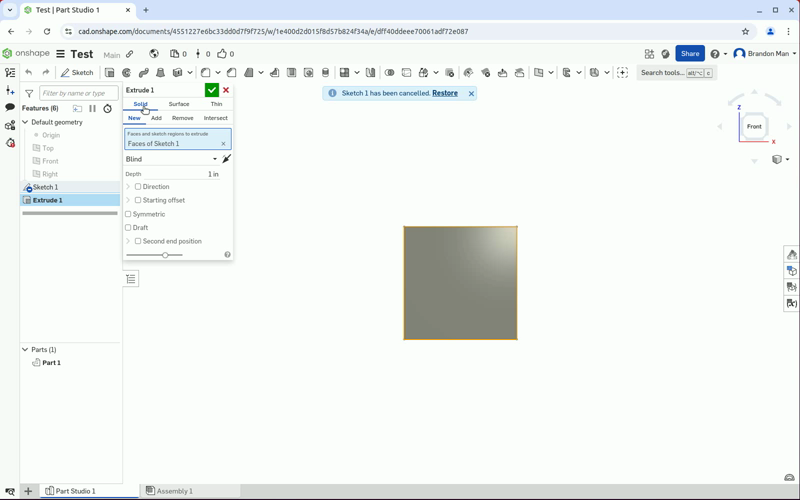
click(143, 106)
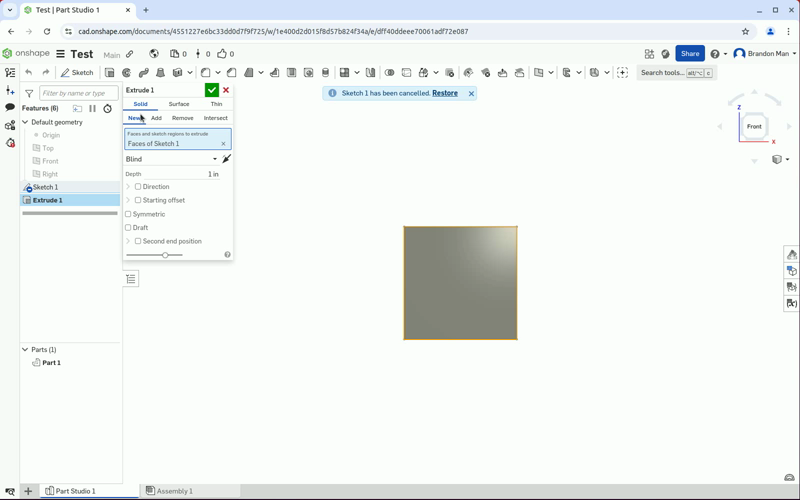
mouse_move(137, 120)
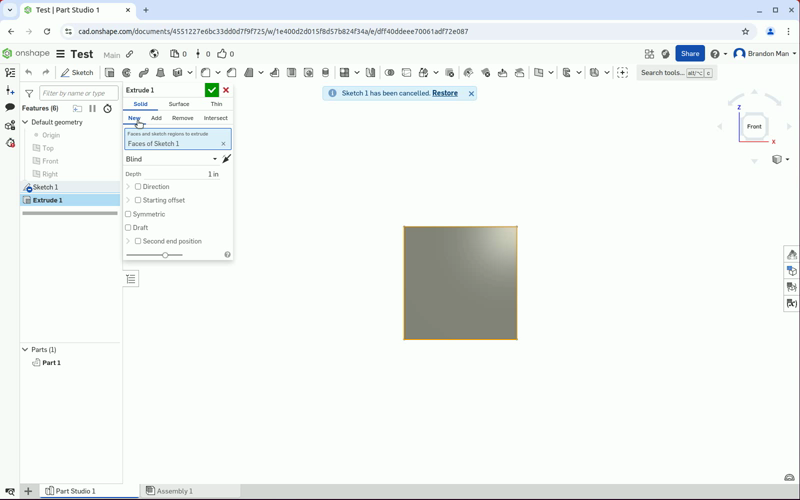
click(137, 120)
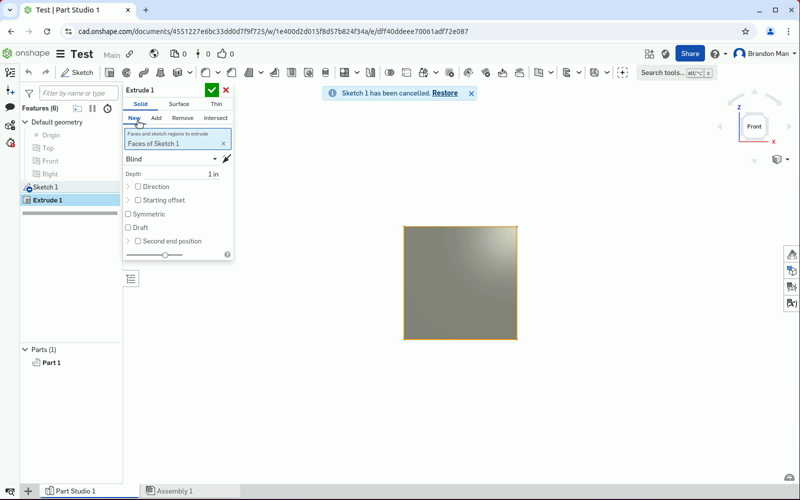
key(tab, 4)
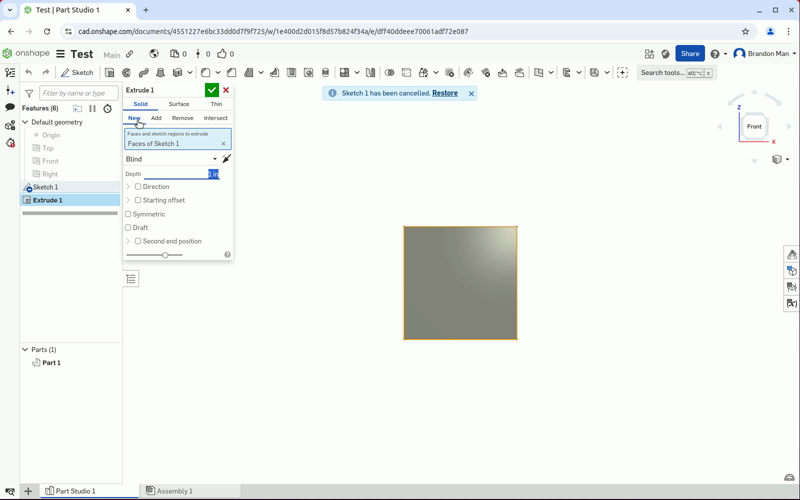
text(23.108)
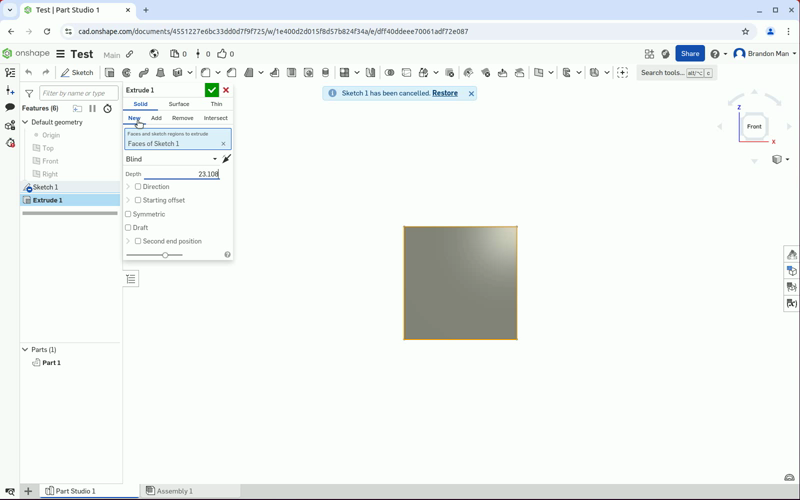
key(enter)
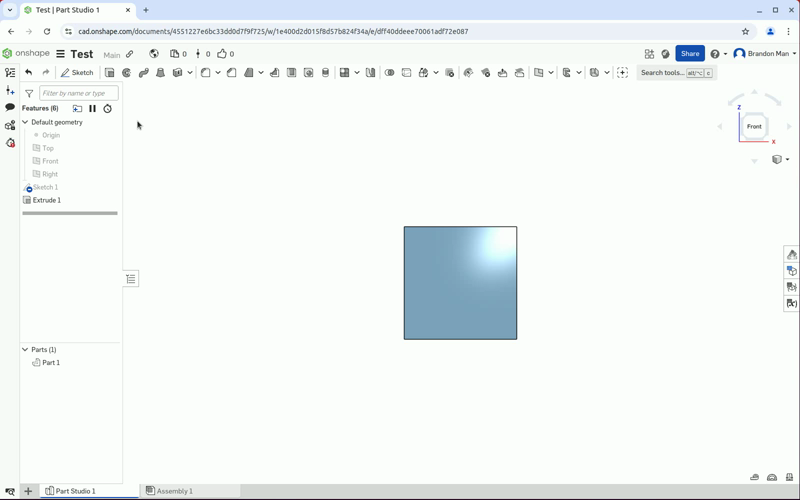
key(shift+h)
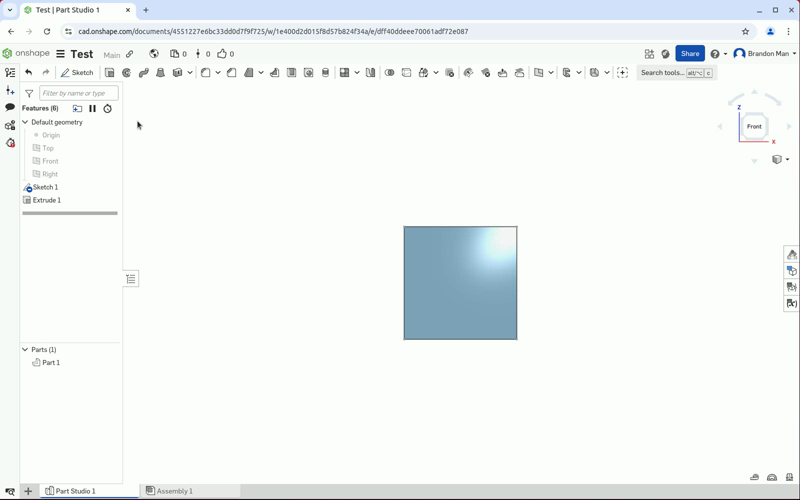
key(shift+h)
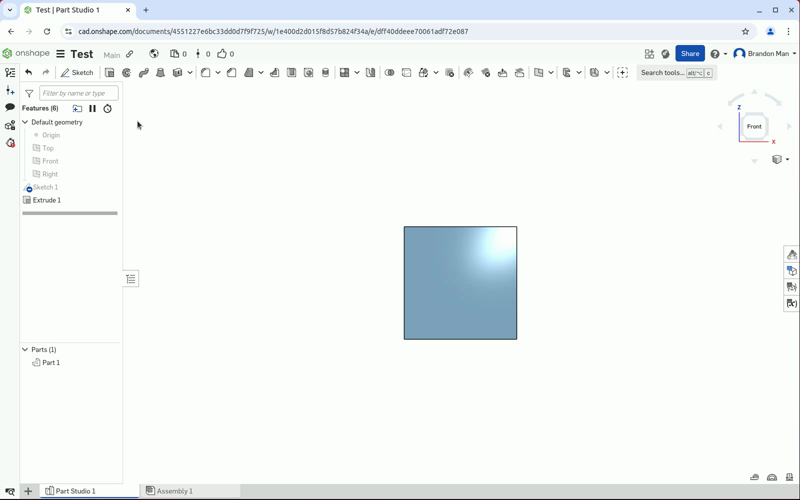
mouse_move(73, 189)
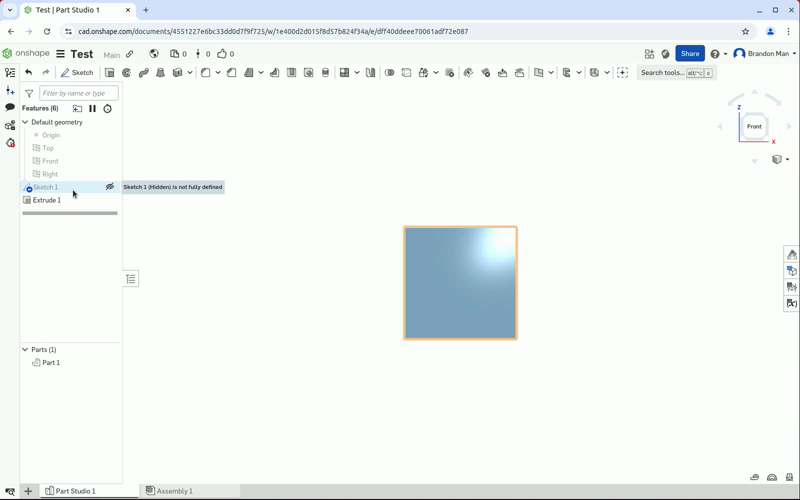
click(73, 189)
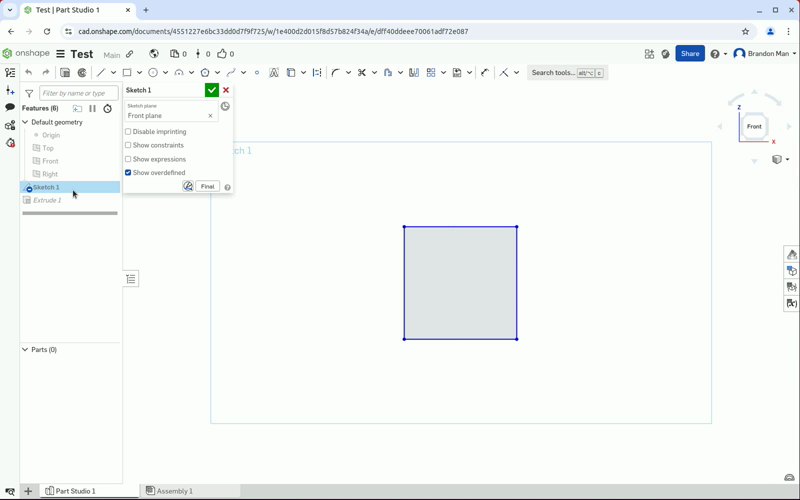
mouse_move(229, 92)
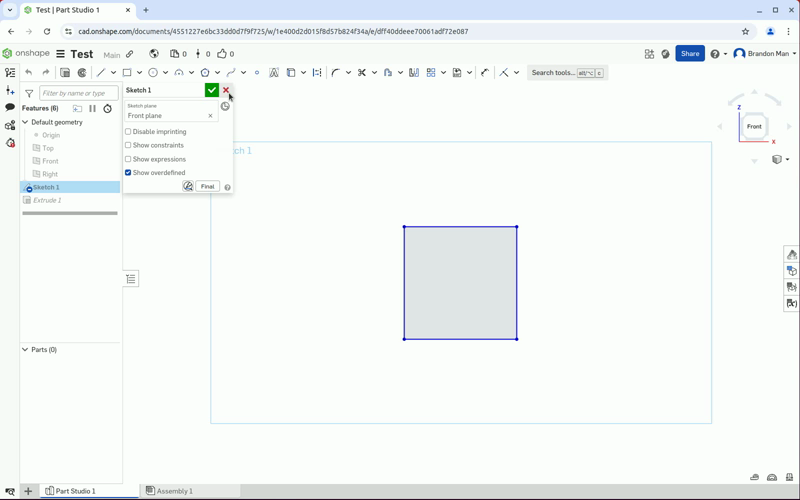
click(229, 92)
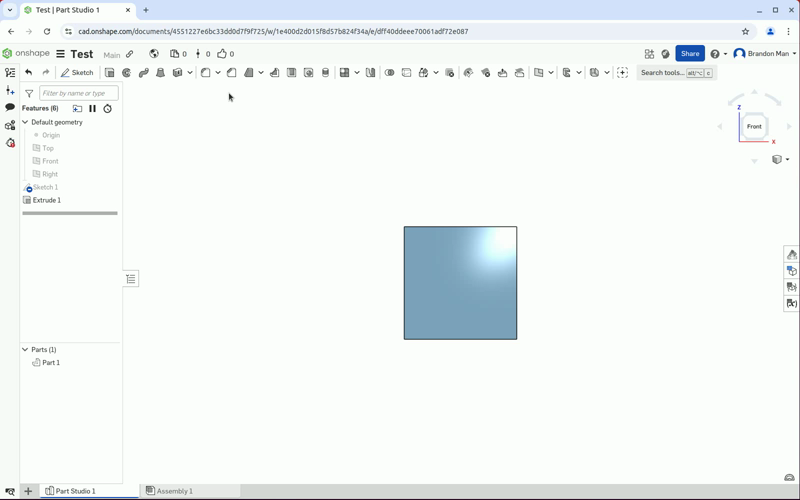
mouse_move(541, 75)
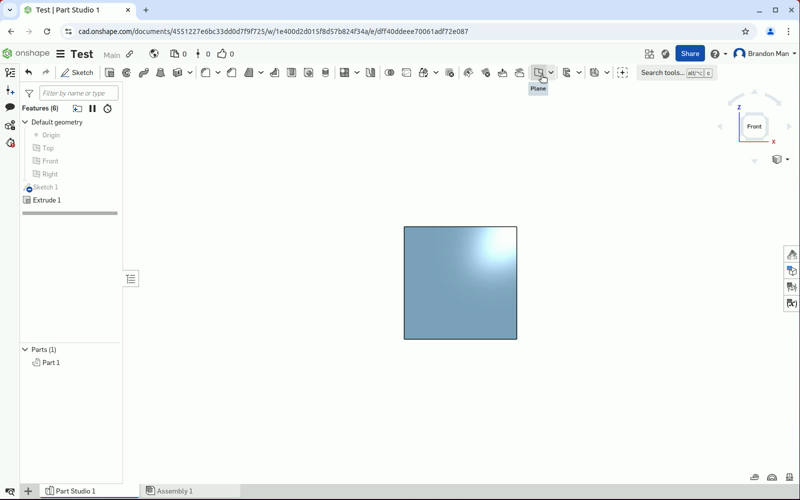
click(541, 75)
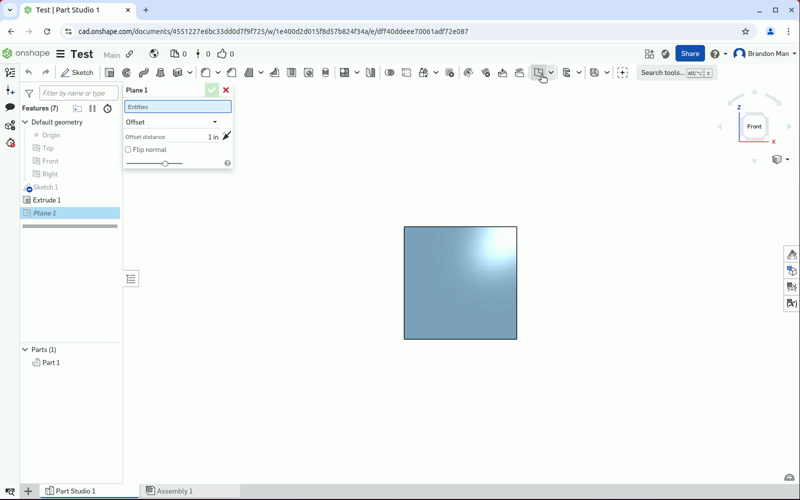
mouse_move(73, 163)
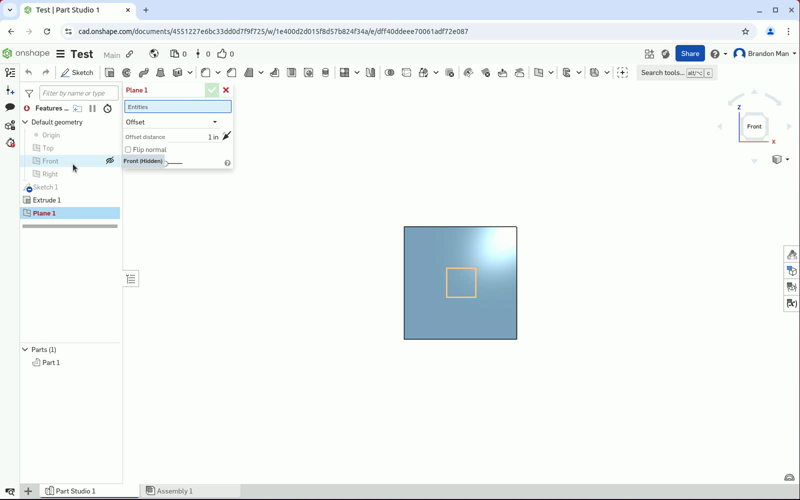
click(73, 163)
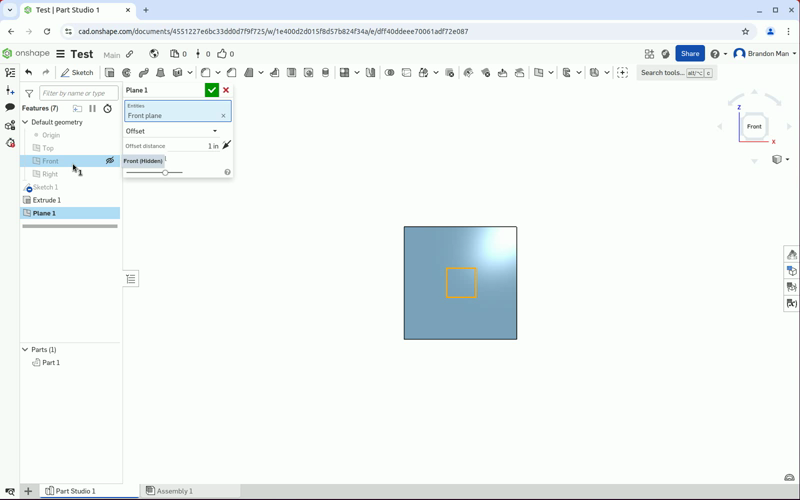
key(tab, 2)
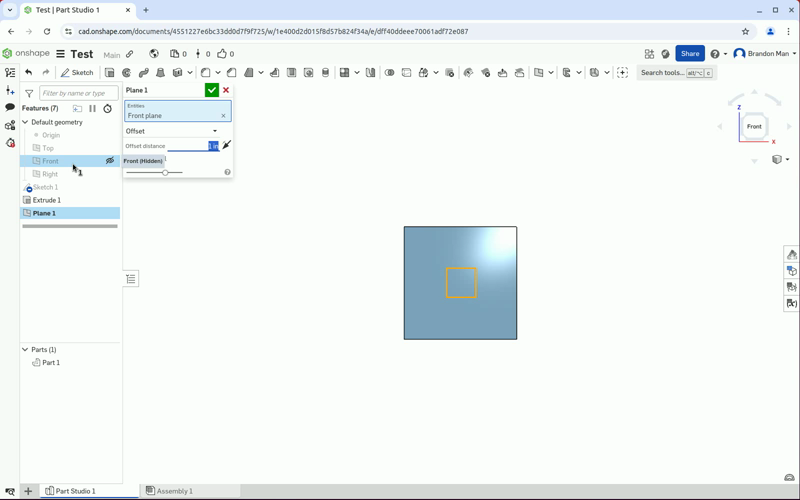
text(23.108)
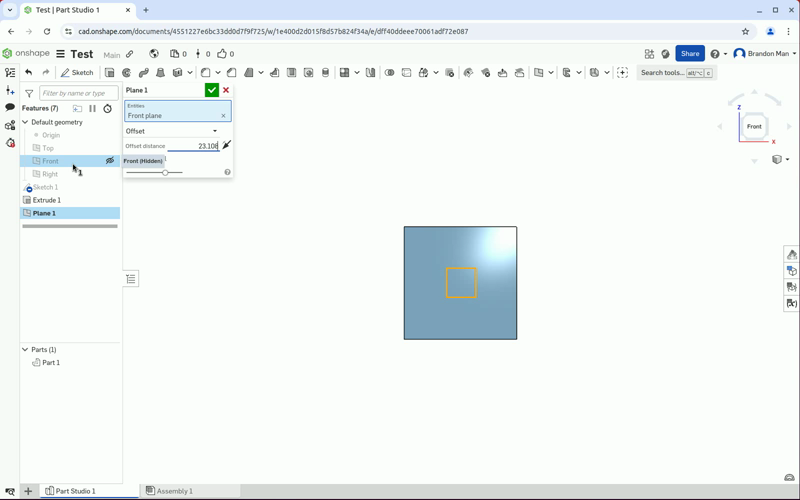
key(enter, 2)
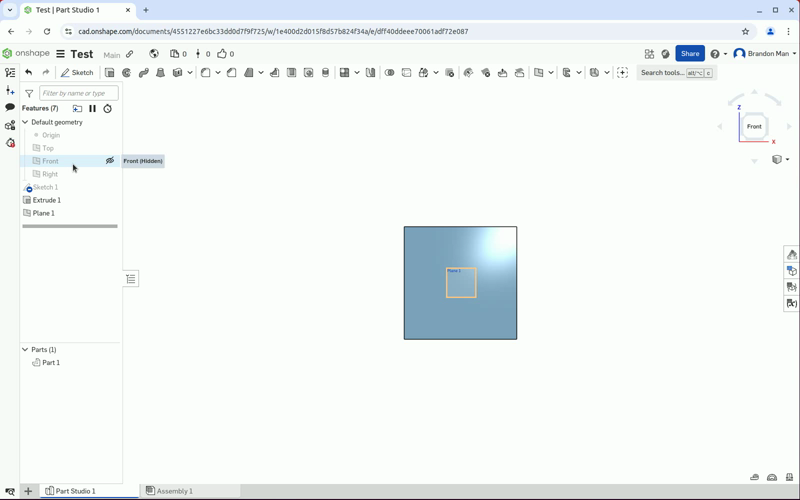
key(shift+s)
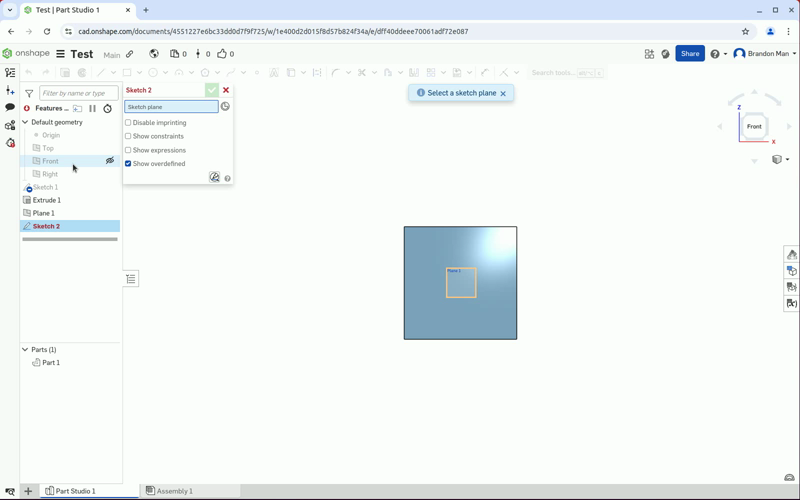
mouse_move(73, 215)
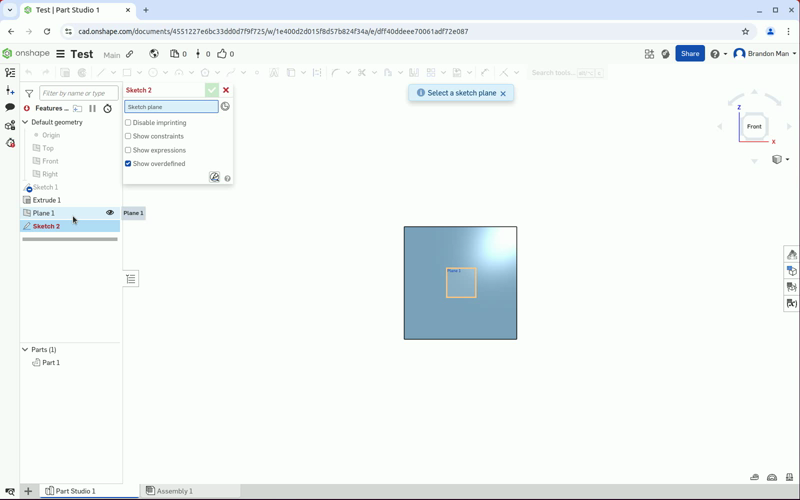
click(73, 215)
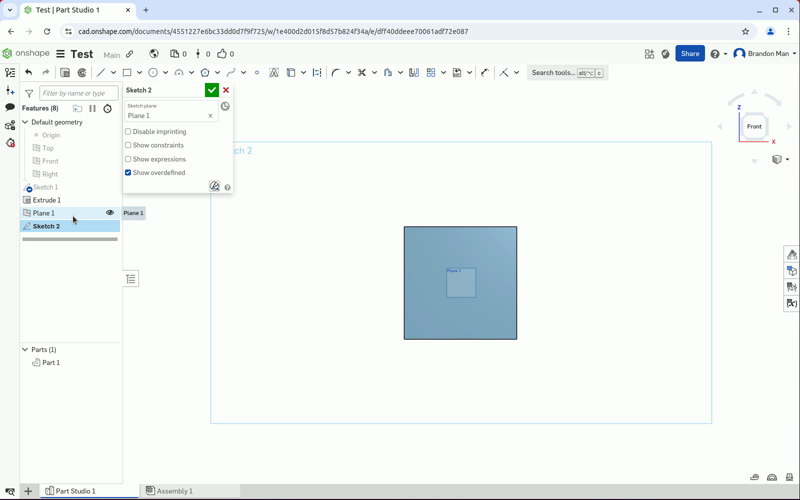
mouse_move(73, 352)
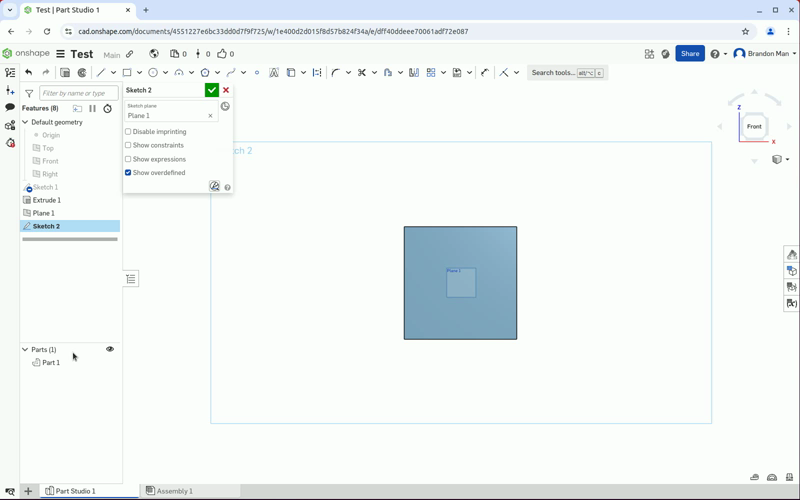
key(y)
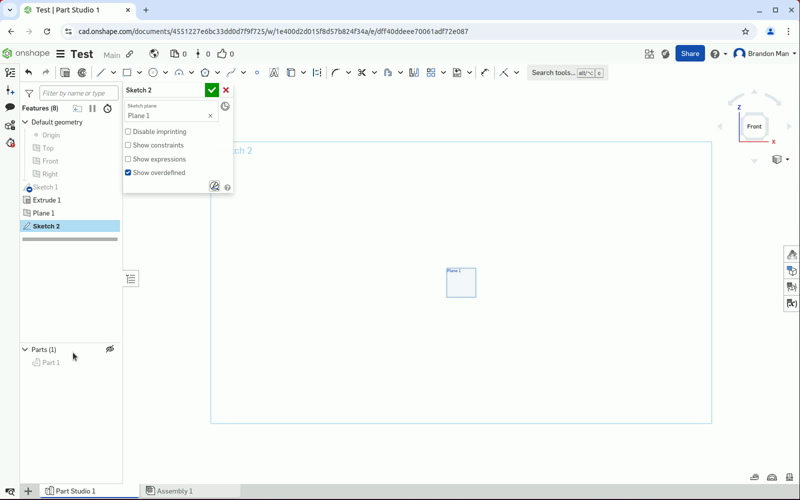
key(l)
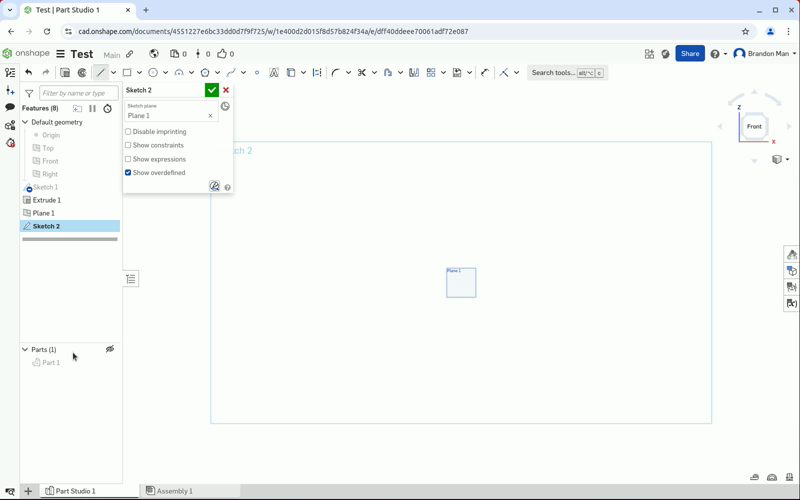
key_down(shift)
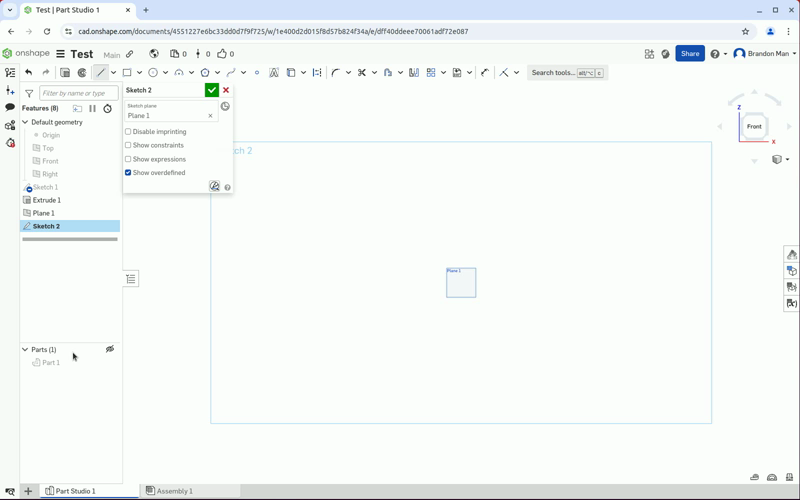
mouse_move(409, 334)
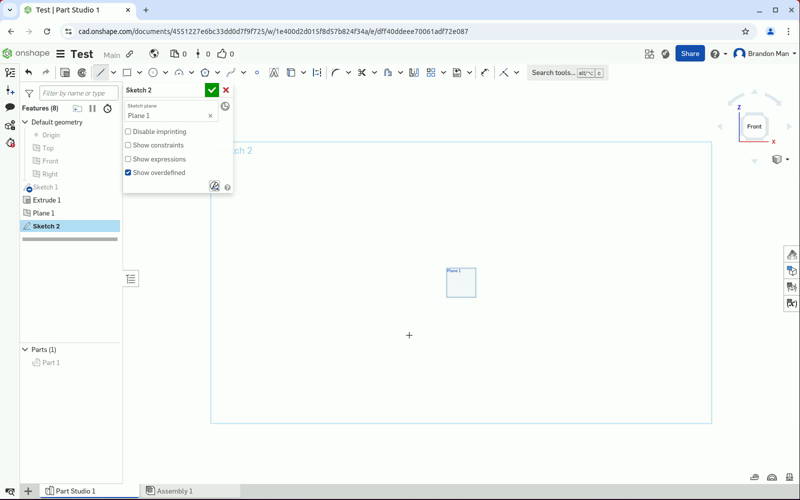
click(409, 334)
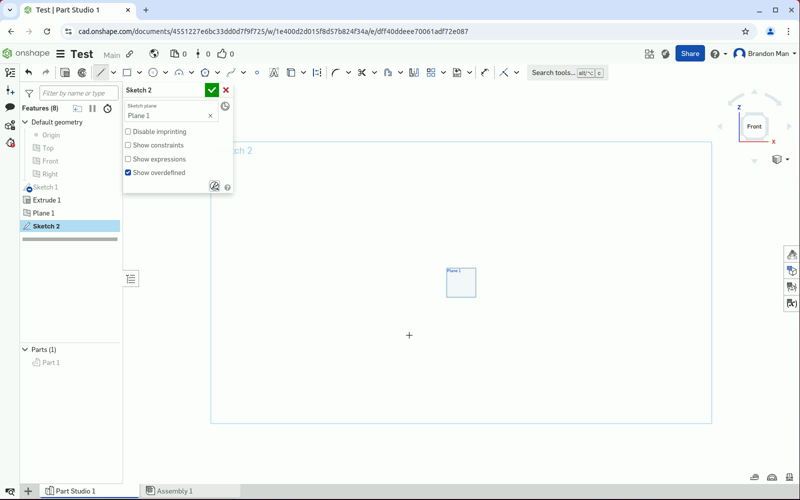
key_up(shift)
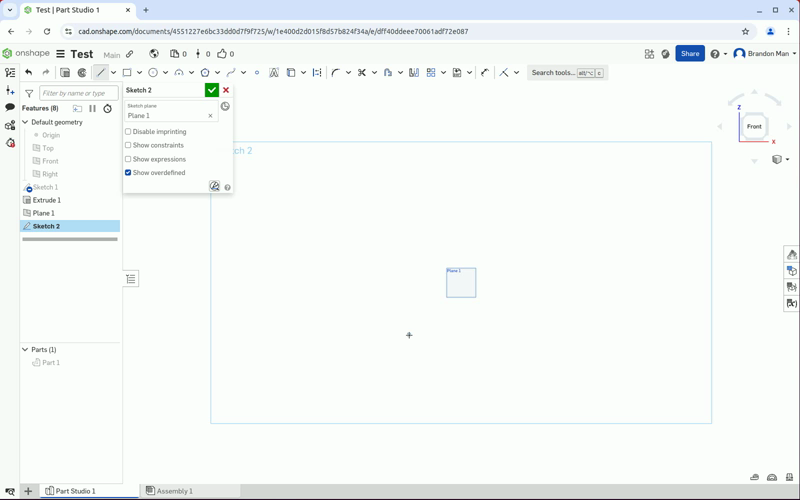
key_down(shift)
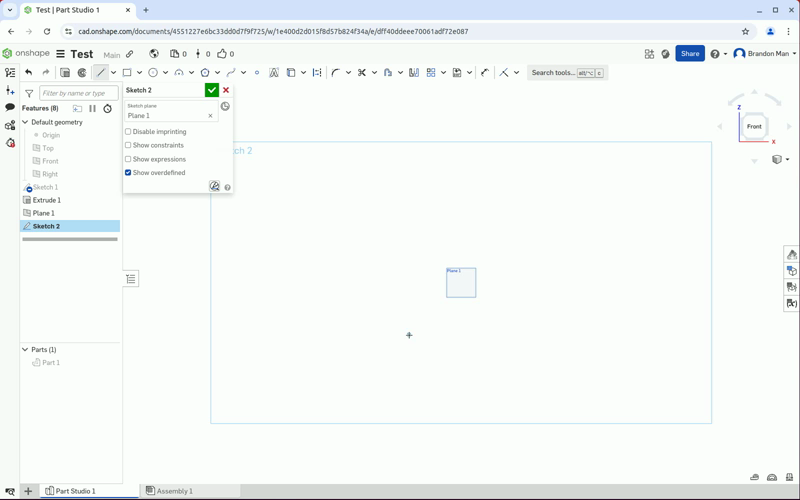
mouse_move(512, 334)
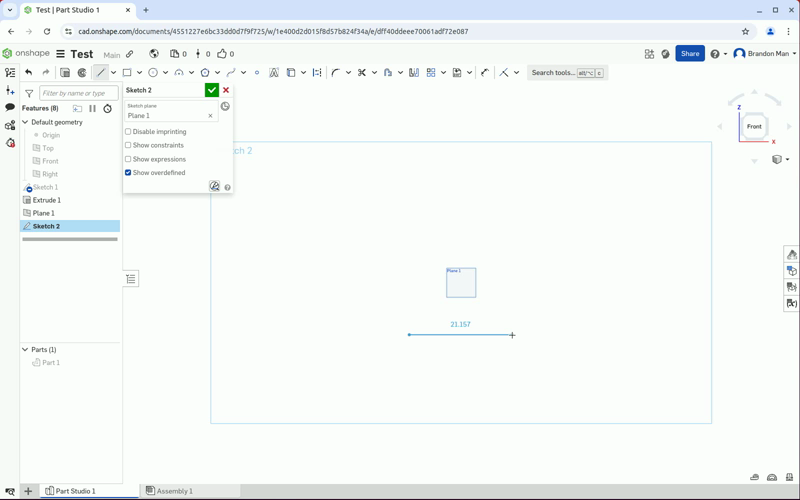
click(512, 334)
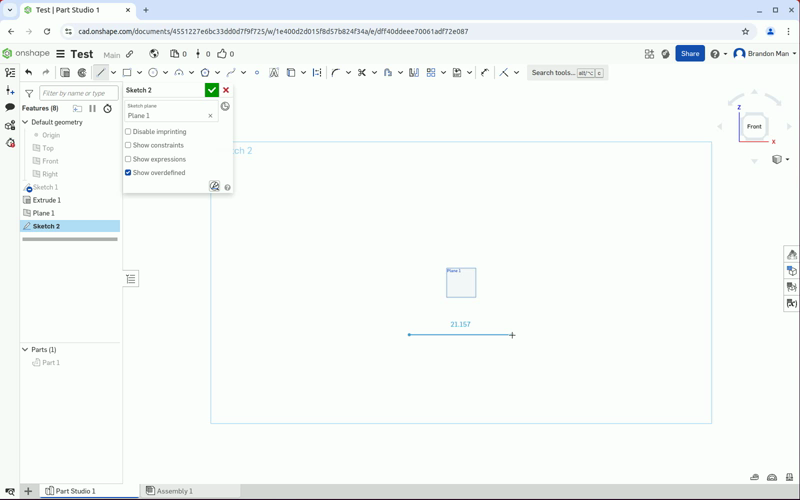
key_up(shift)
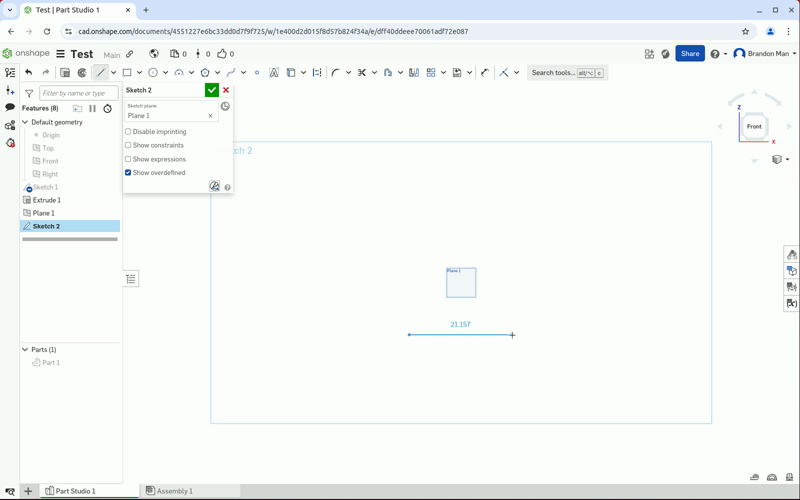
key_down(shift)
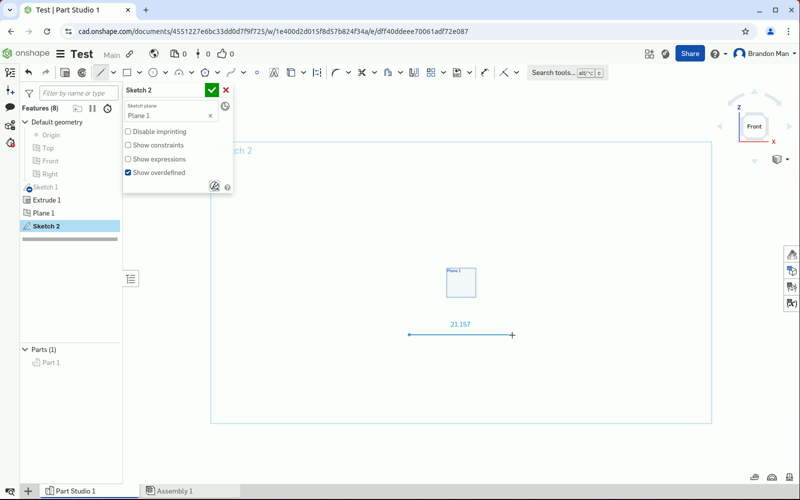
mouse_move(512, 231)
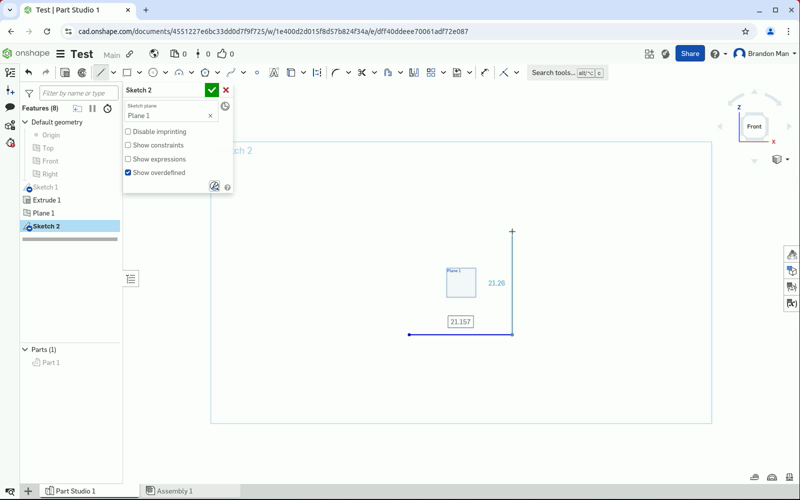
click(512, 231)
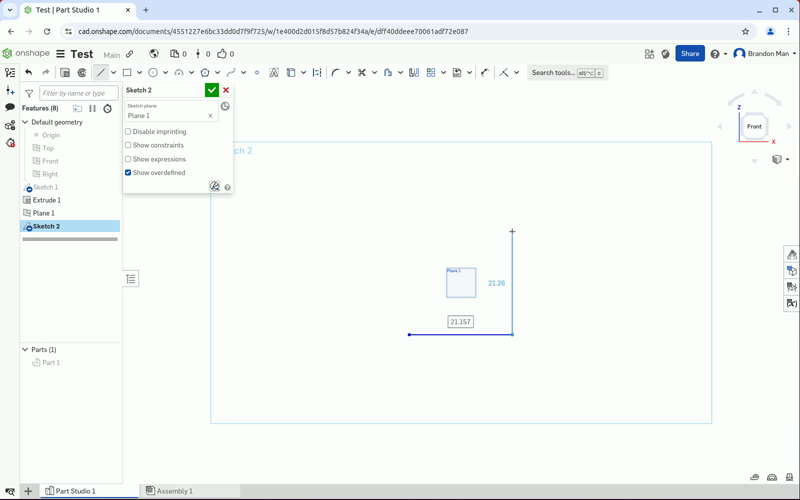
key_up(shift)
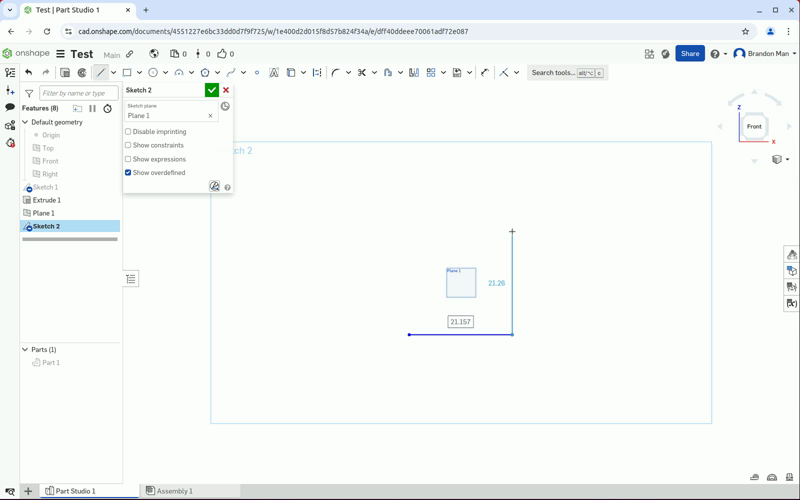
key_down(shift)
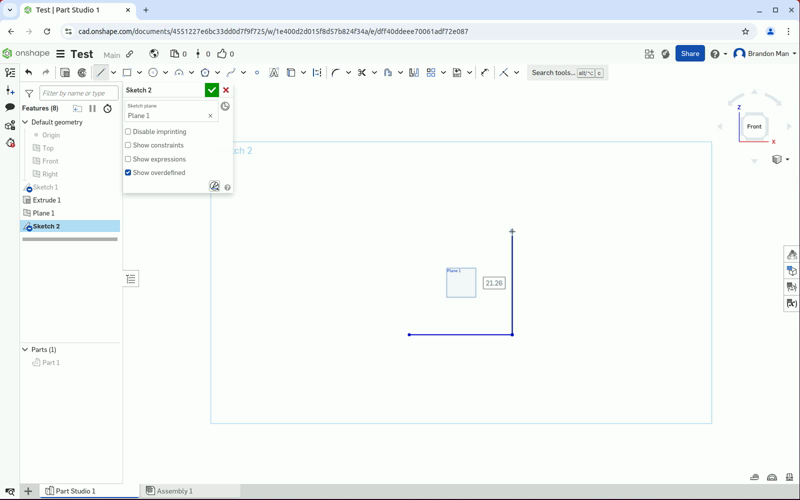
mouse_move(409, 231)
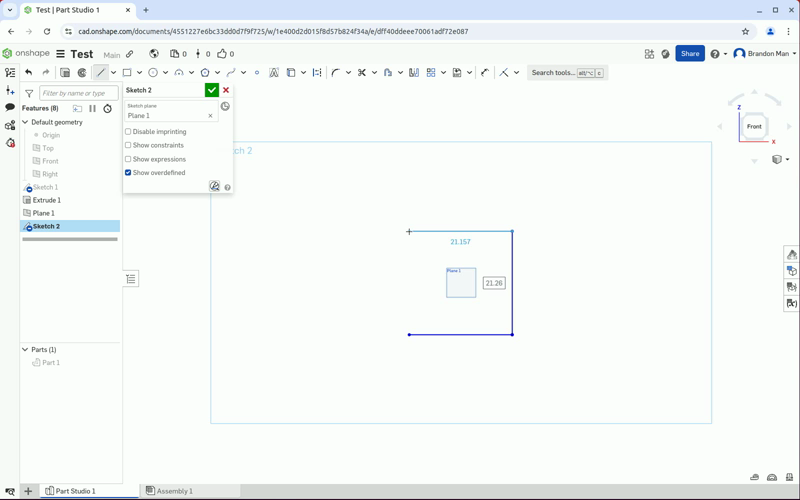
click(409, 231)
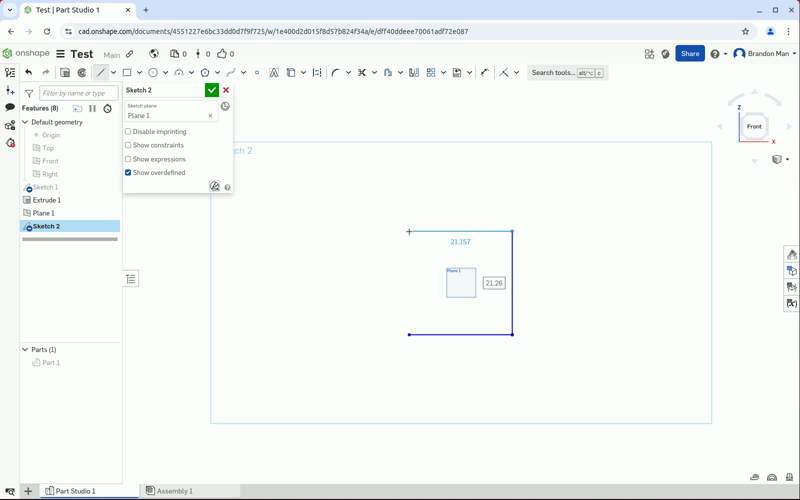
key_up(shift)
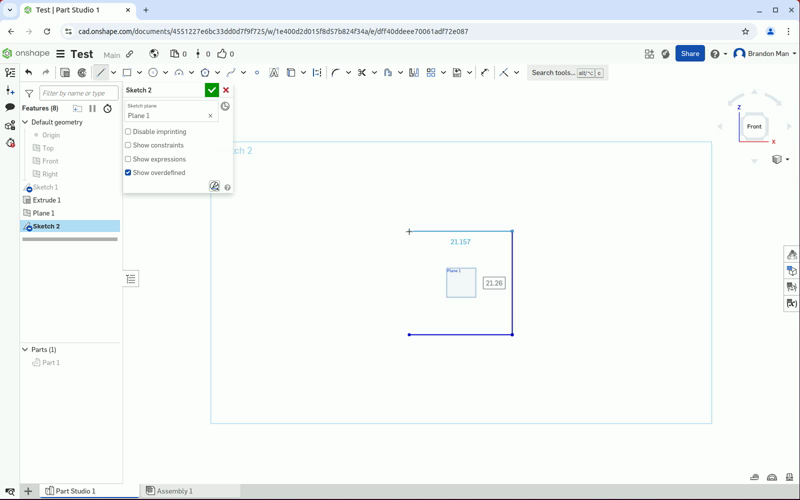
key_down(shift)
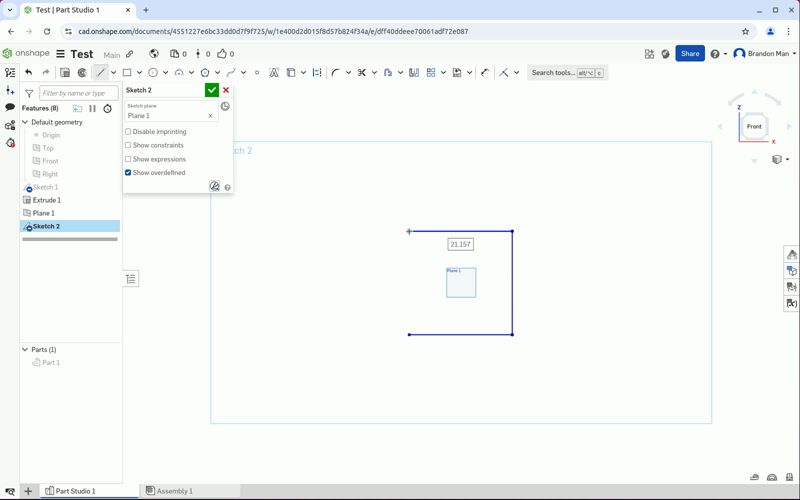
mouse_move(409, 334)
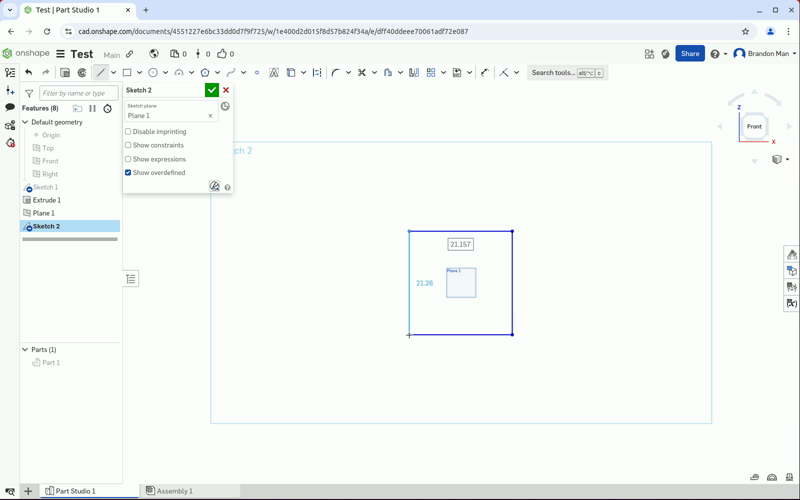
key_up(shift)
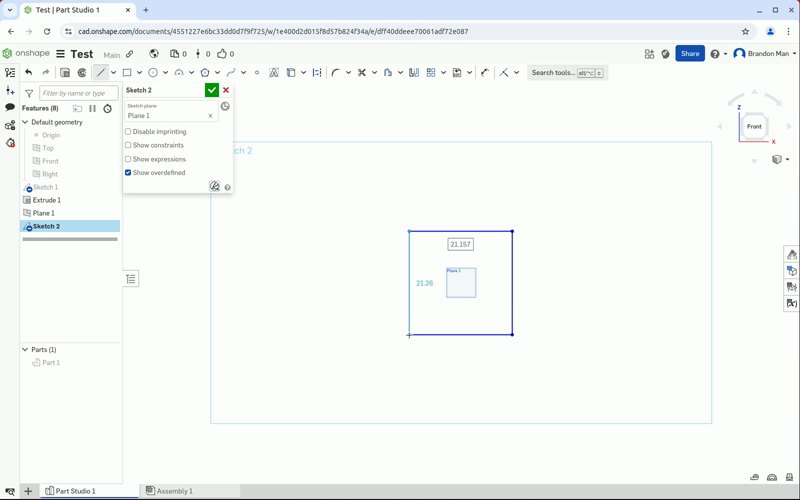
click(409, 334)
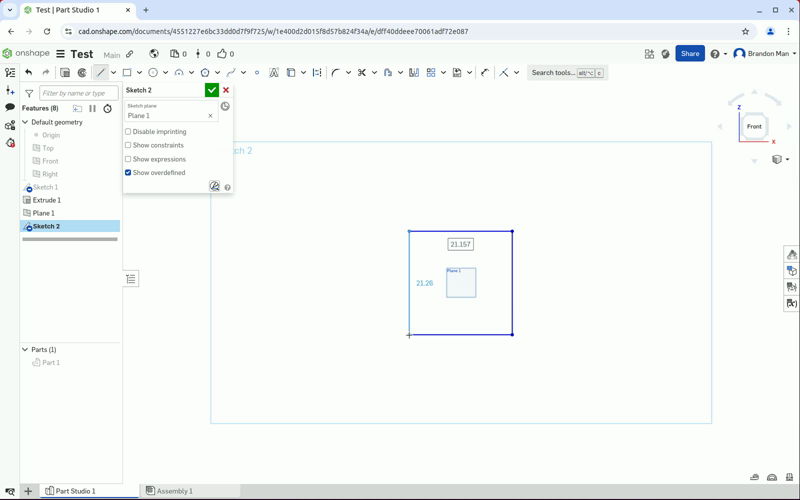
key(esc)
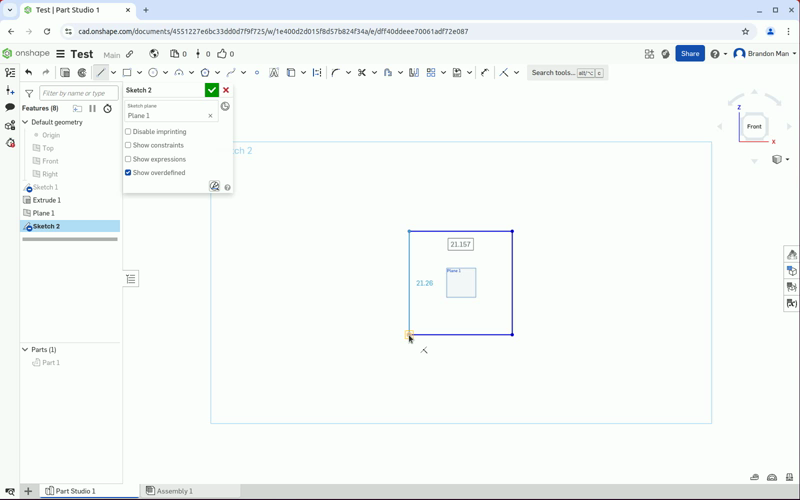
mouse_move(503, 298)
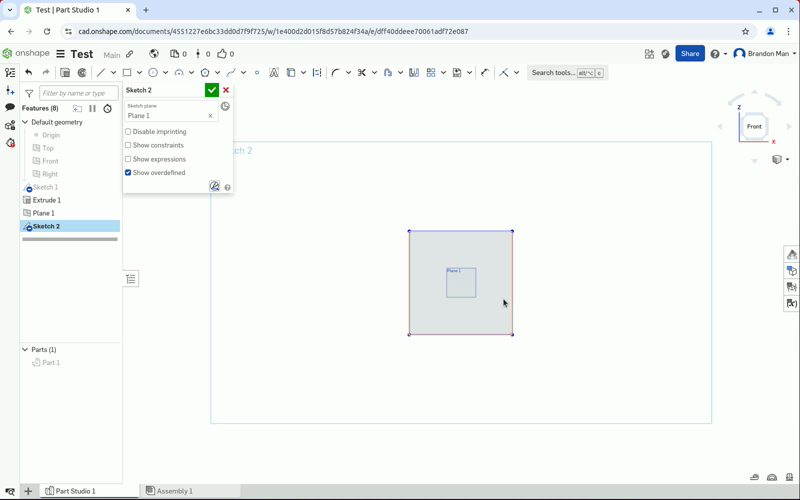
click(503, 298)
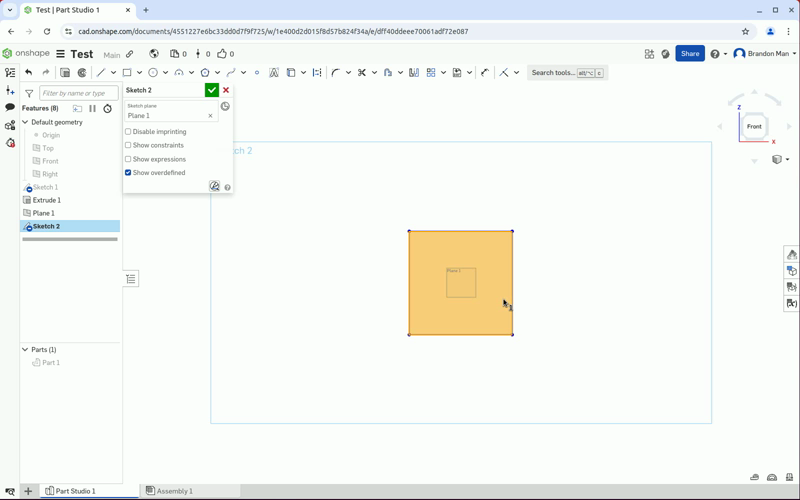
mouse_move(73, 352)
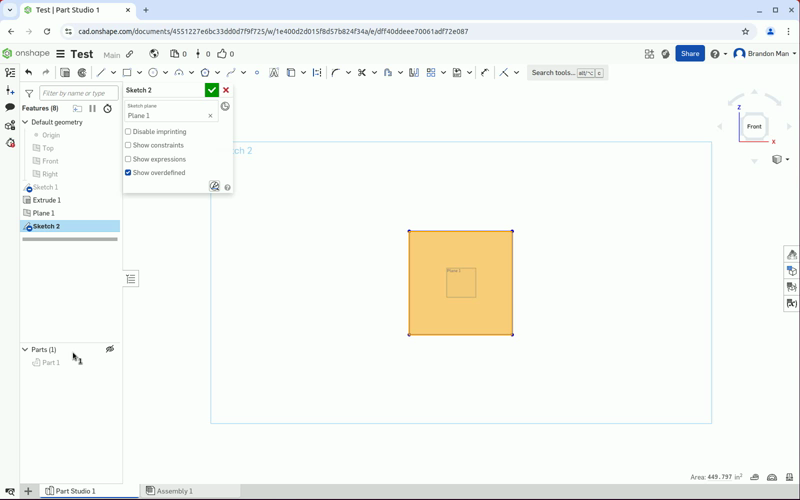
key(shift+y)
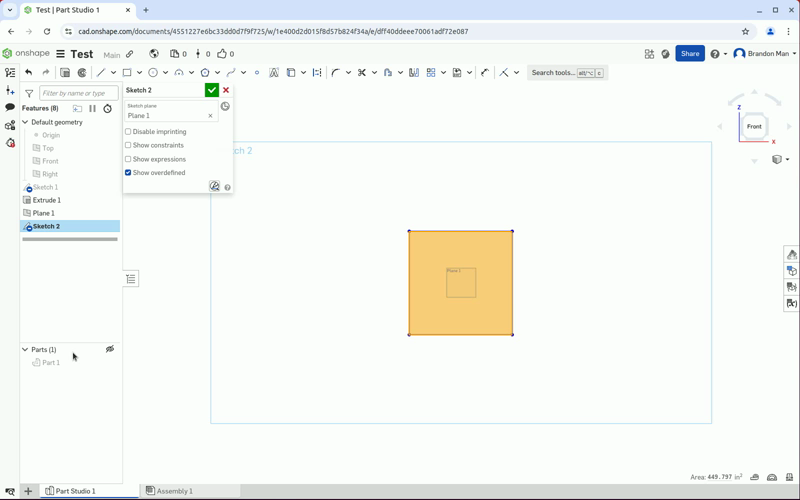
key(shift+e)
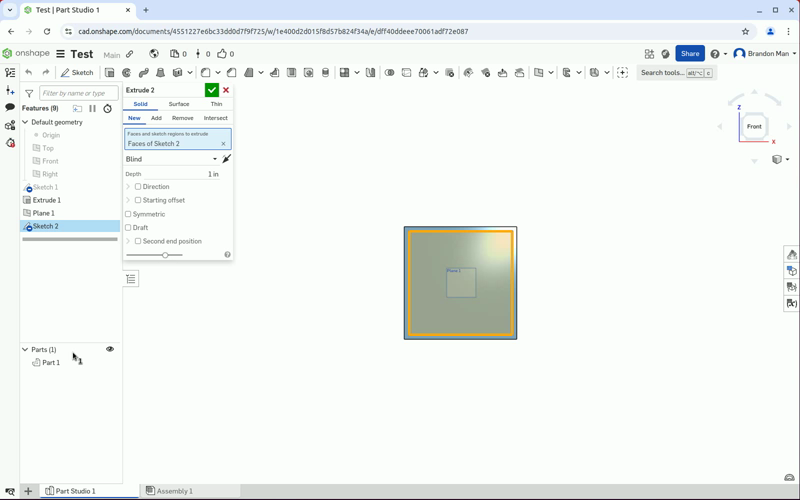
mouse_move(143, 106)
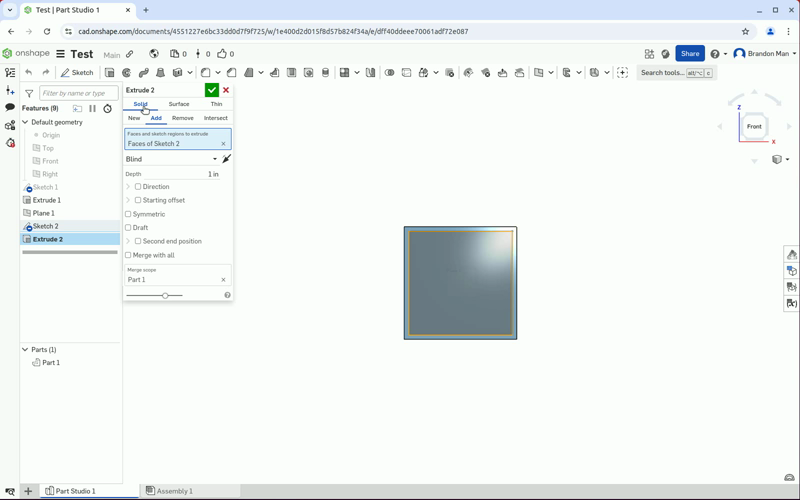
click(143, 106)
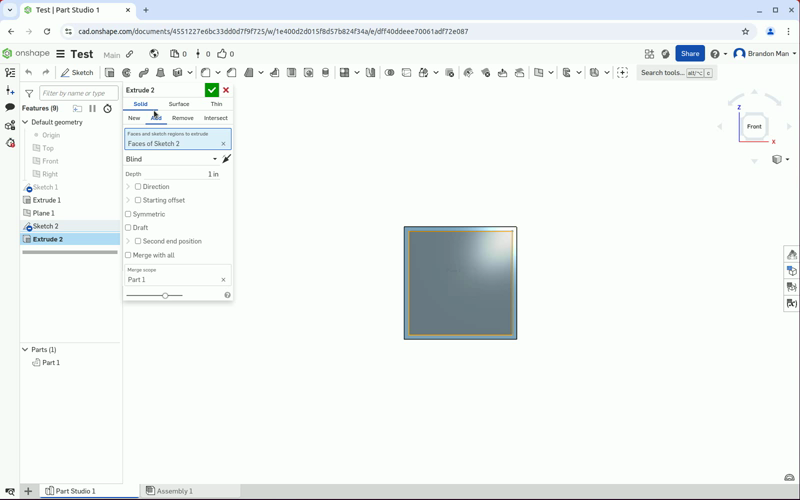
mouse_move(186, 120)
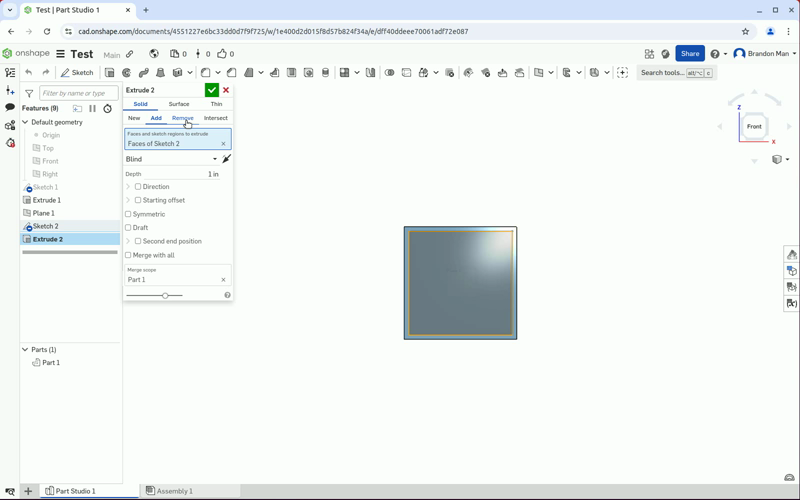
click(186, 120)
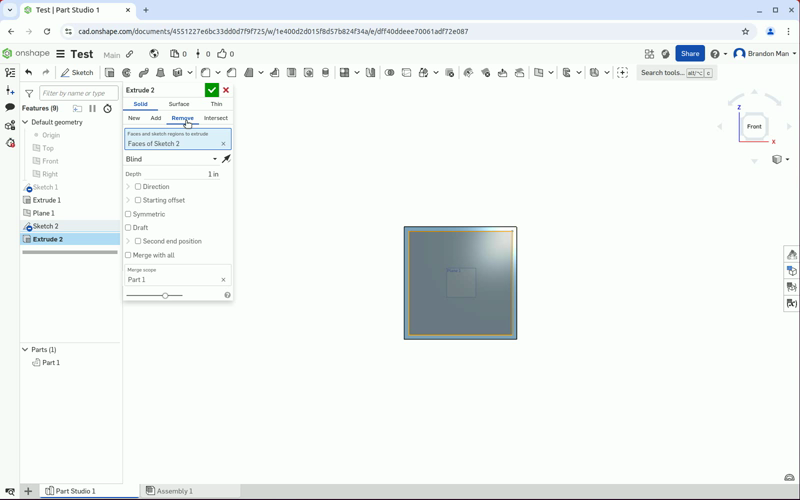
key(tab, 4)
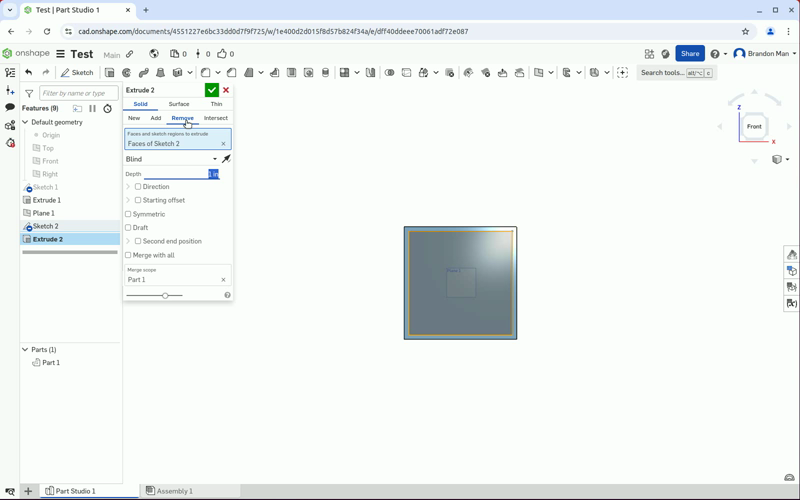
text(21.183)
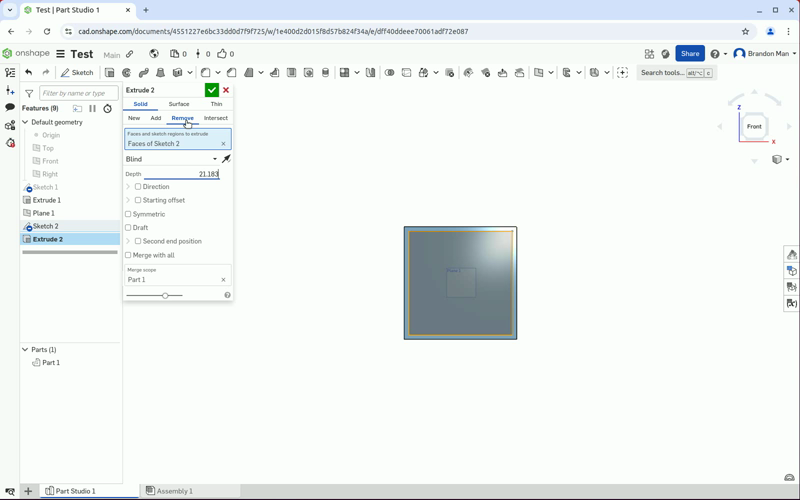
key(tab, 6)
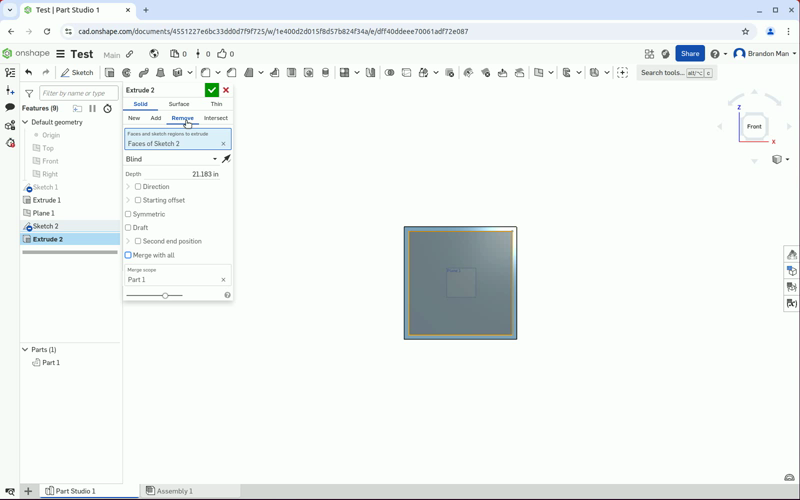
key(space)
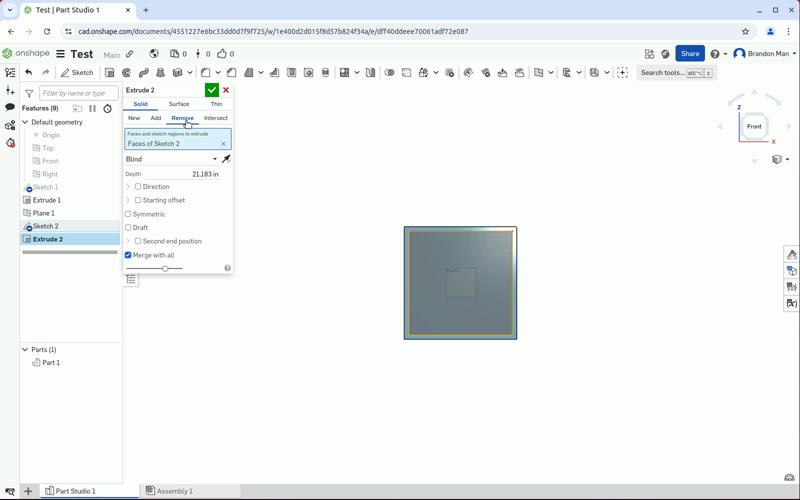
key(enter)
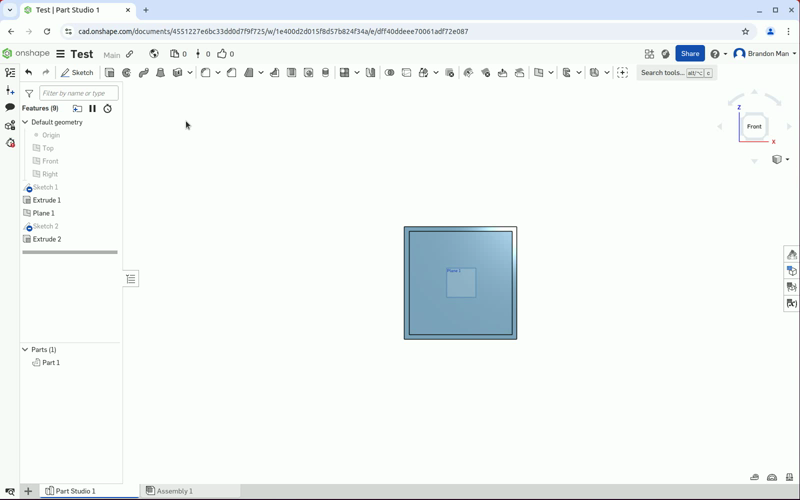
key(shift+h)
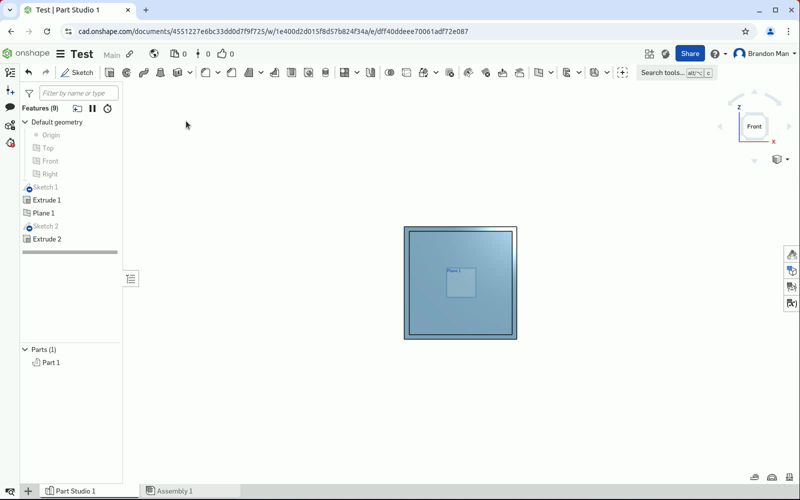
key(shift+h)
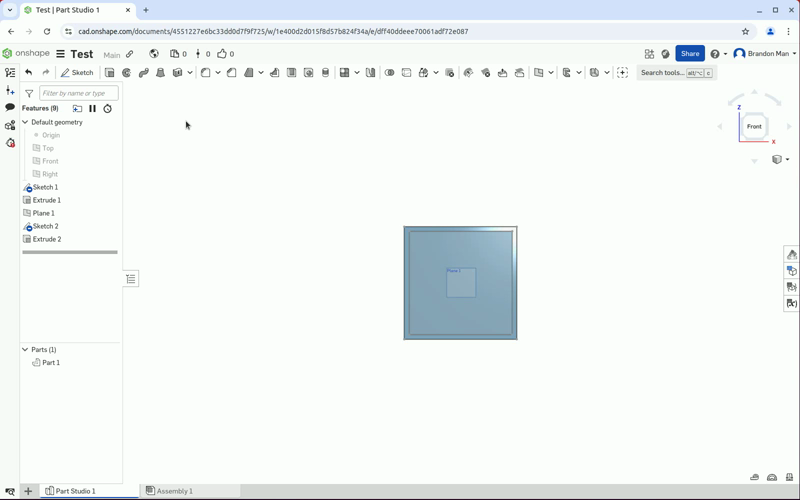
key(shift+7)
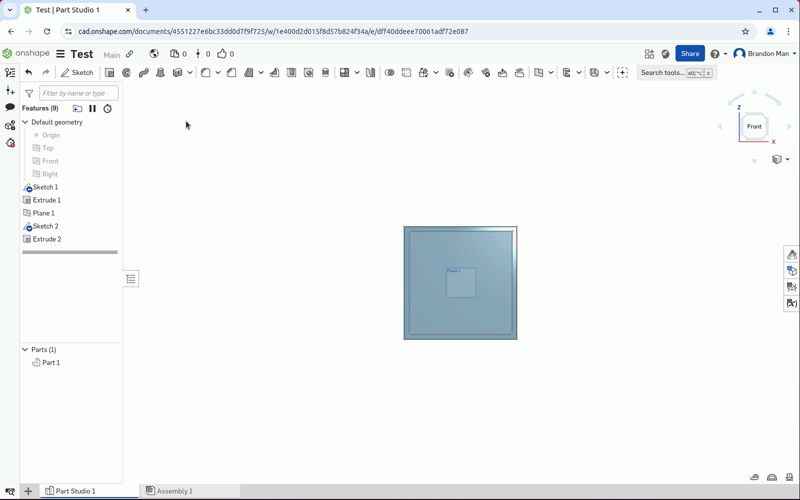
key(left, 2)
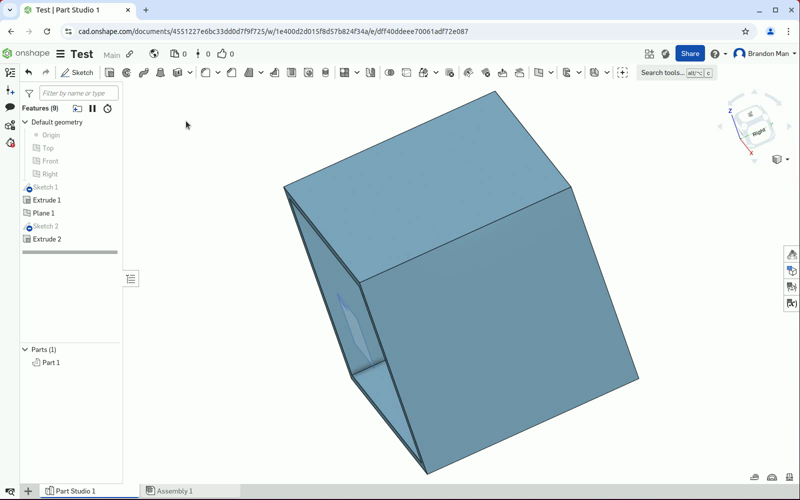
key(down, 2)
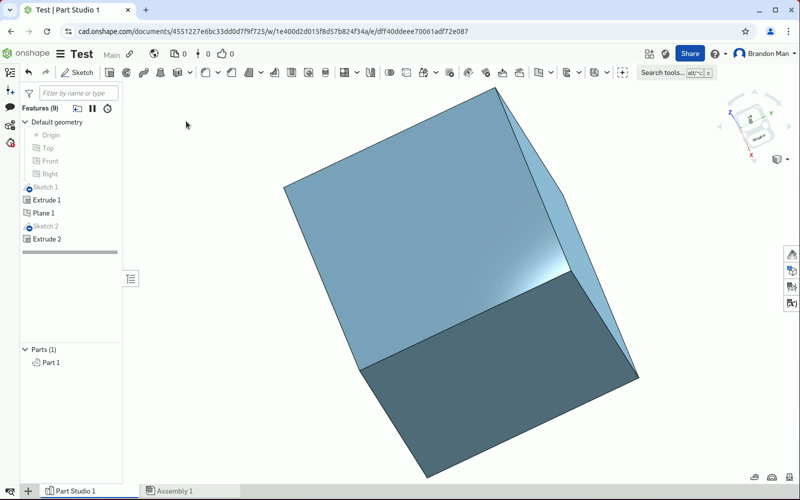
key(up, 2)
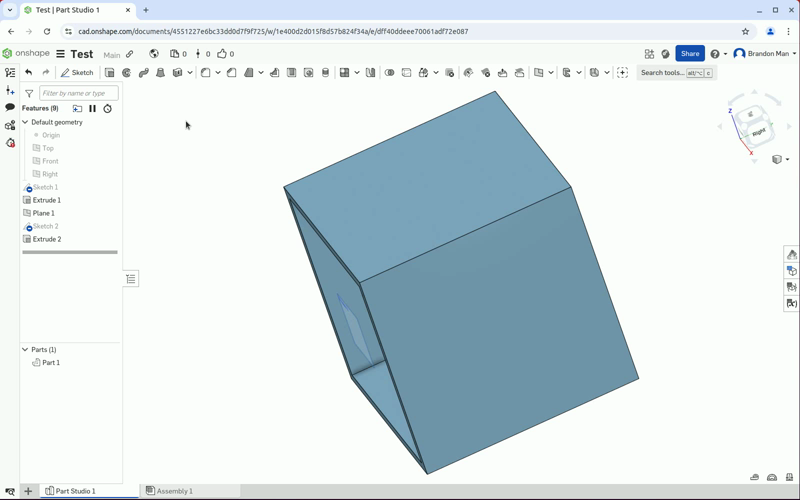
key(right, 2)
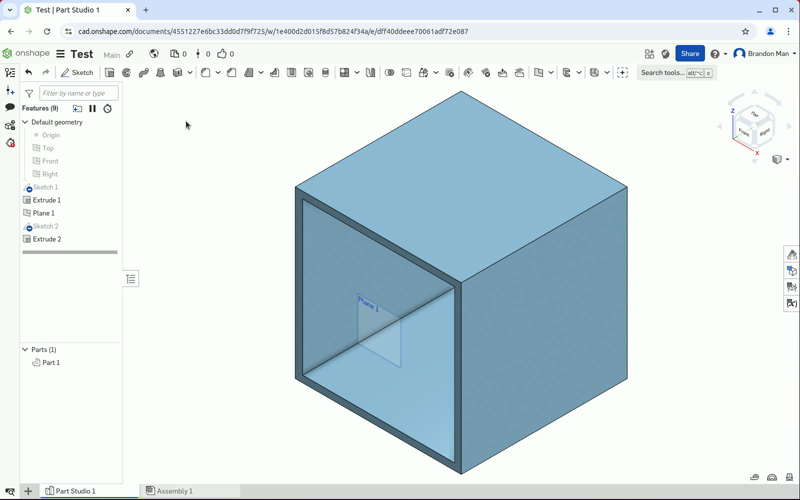
mouse_move(73, 189)
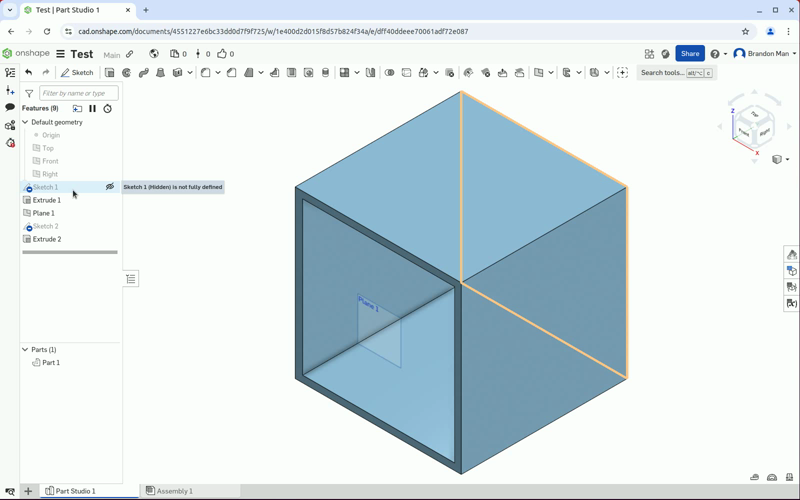
click(73, 189)